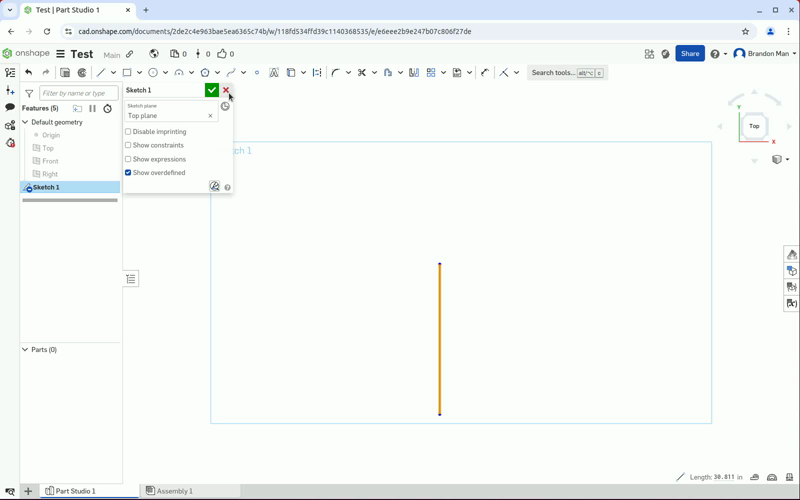
key(shift+h)
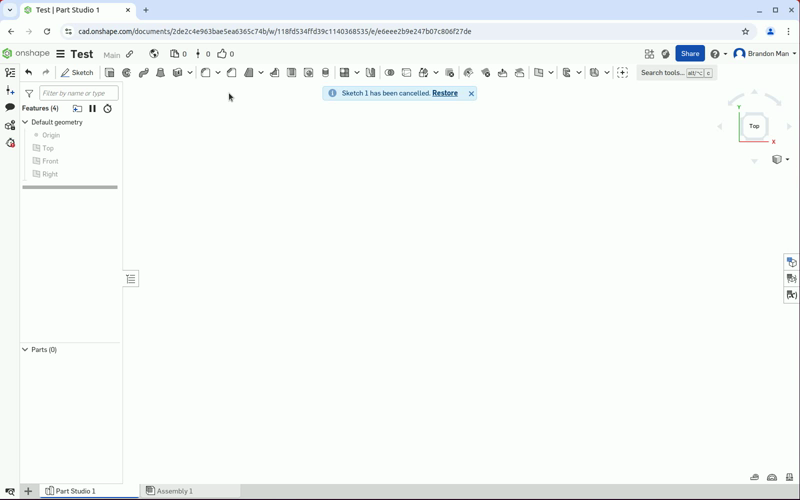
mouse_move(73, 352)
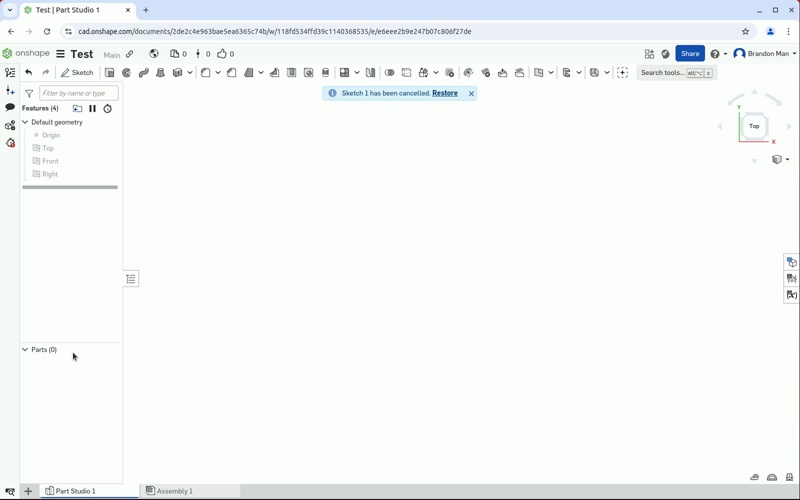
key(y)
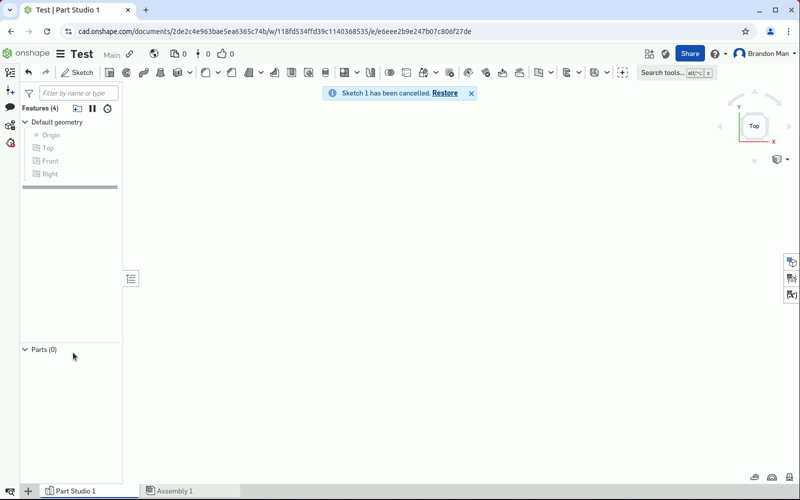
key(shift+p)
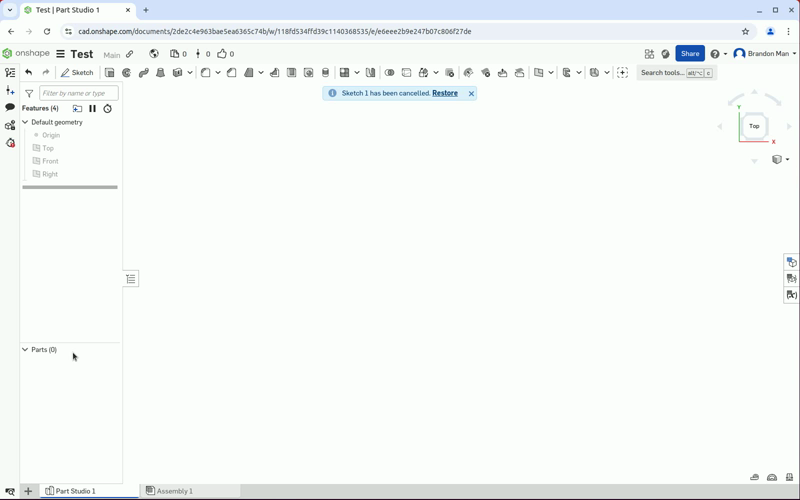
key(space)
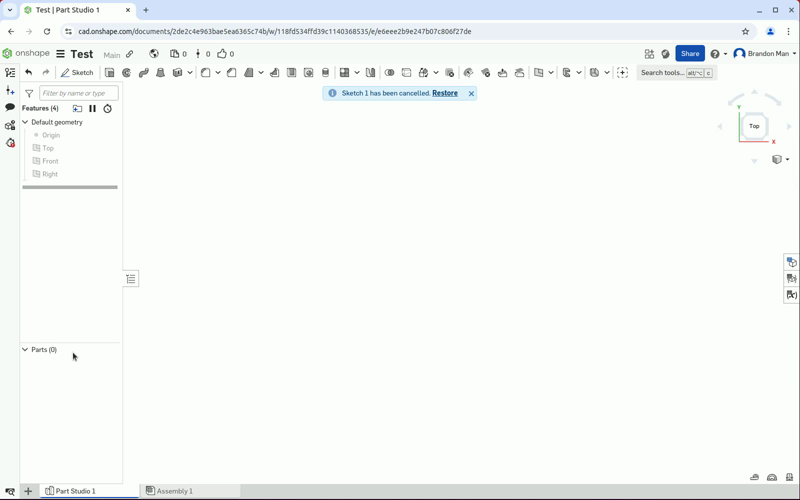
key_down(shift)
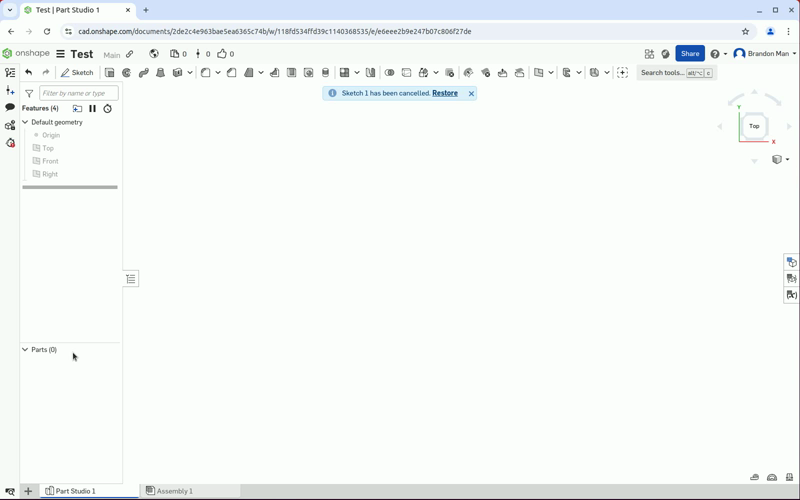
key(up)
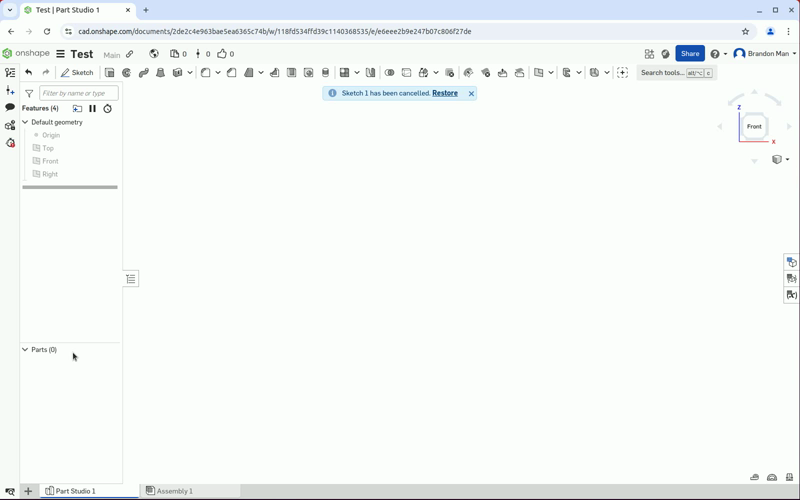
key_up(shift)
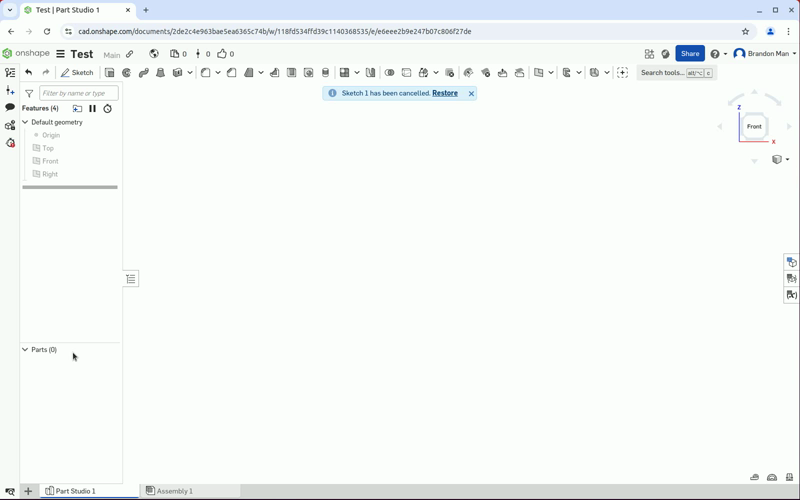
mouse_move(73, 352)
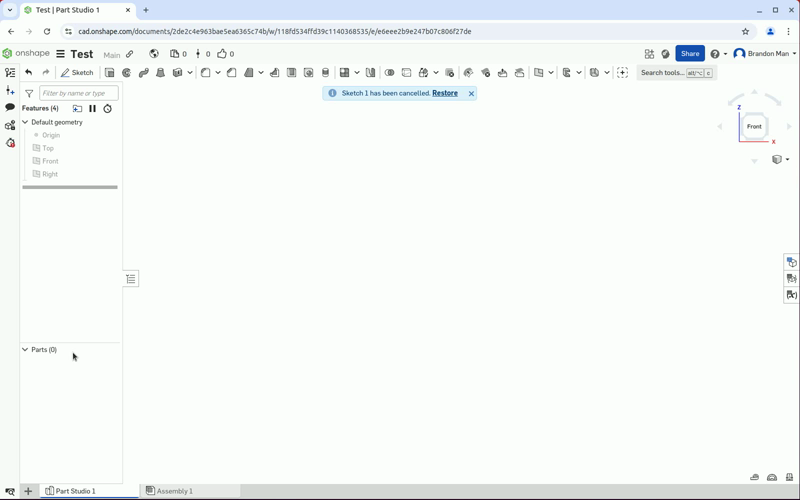
key(shift+y)
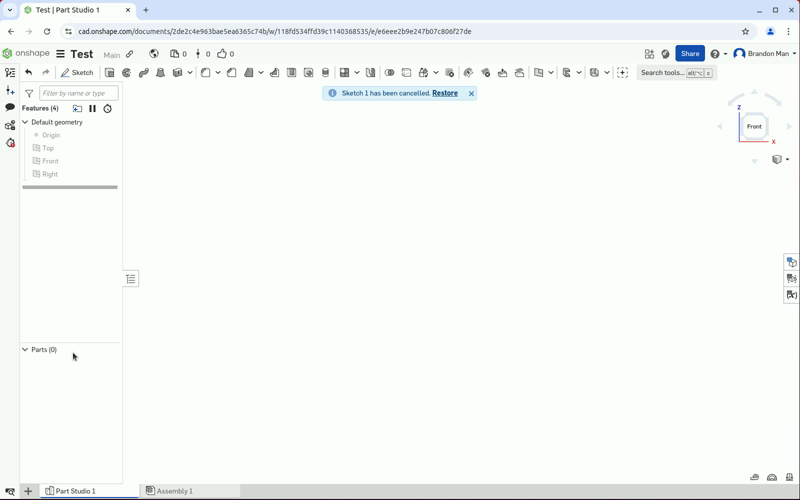
key(shift+s)
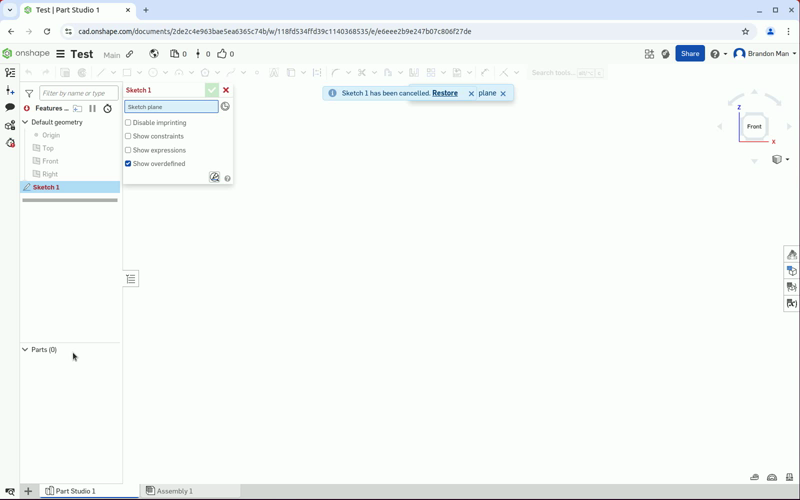
mouse_move(73, 163)
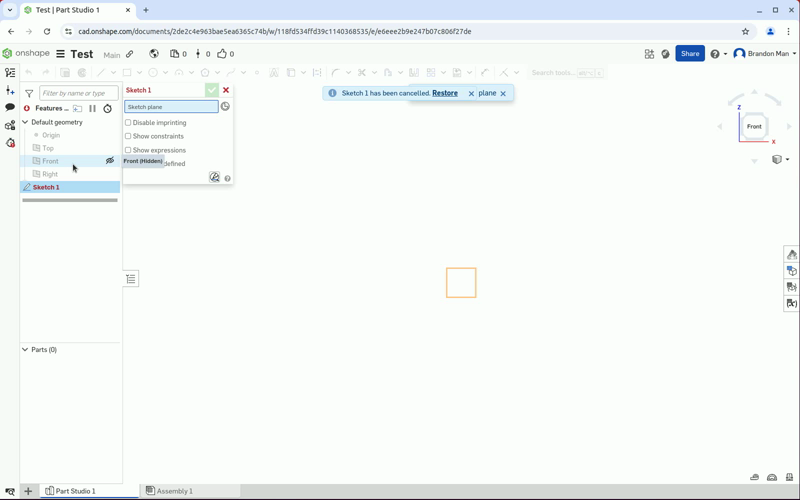
click(73, 163)
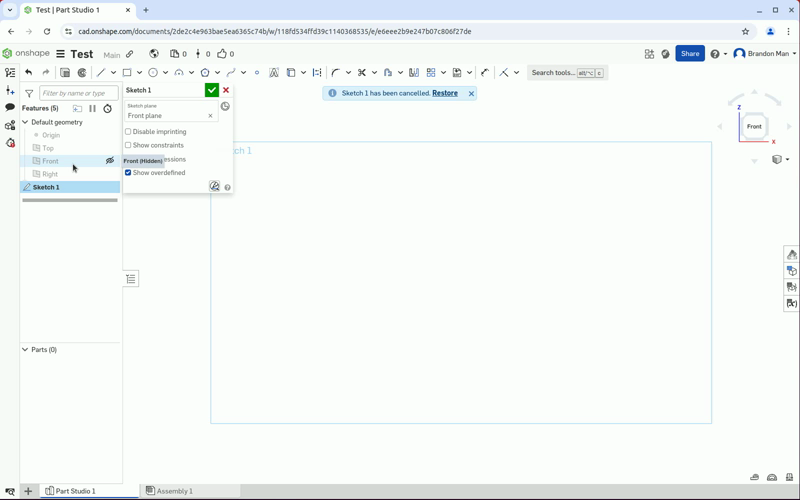
mouse_move(73, 352)
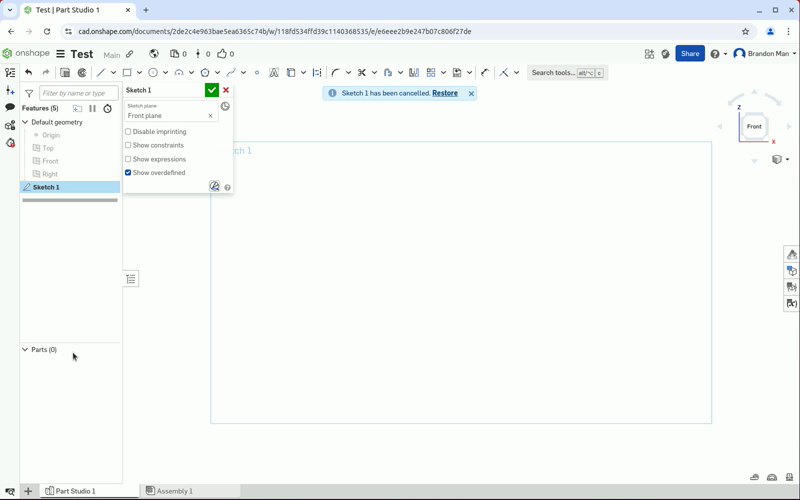
key(y)
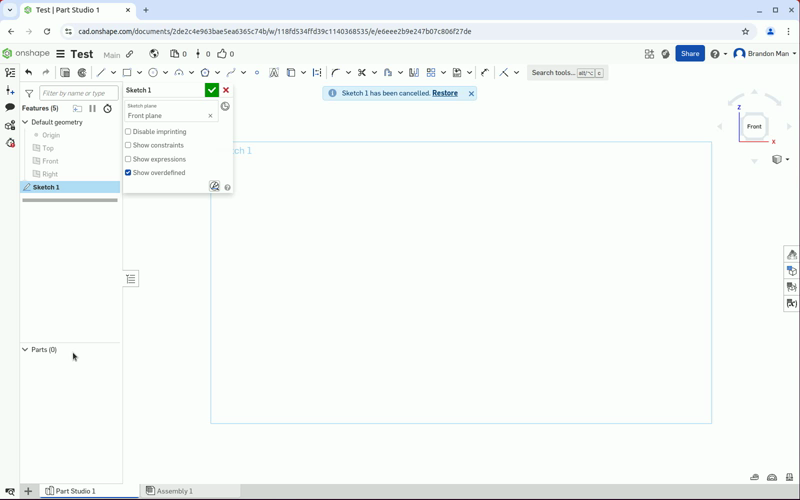
key(c)
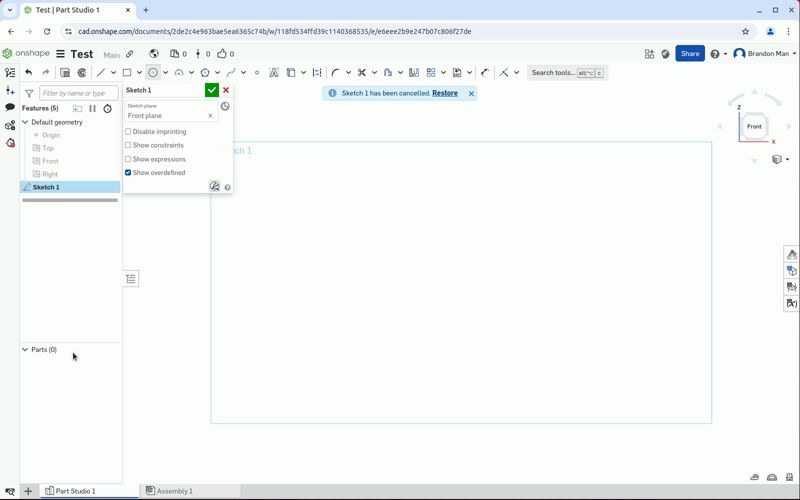
key_down(shift)
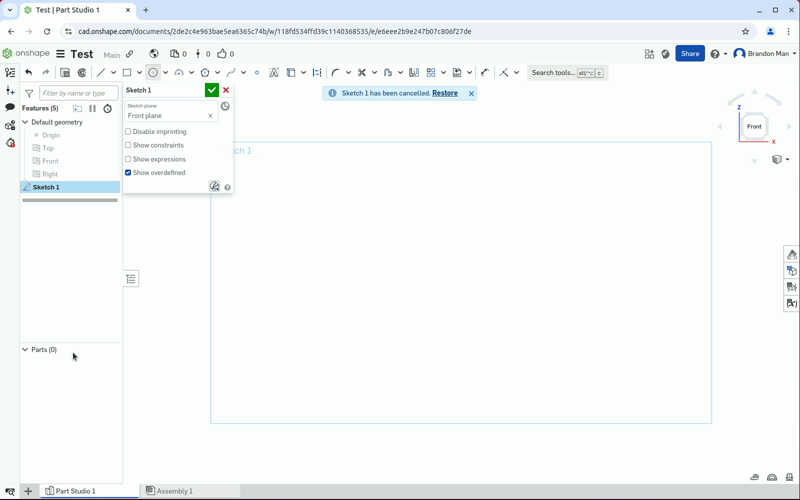
mouse_move(461, 282)
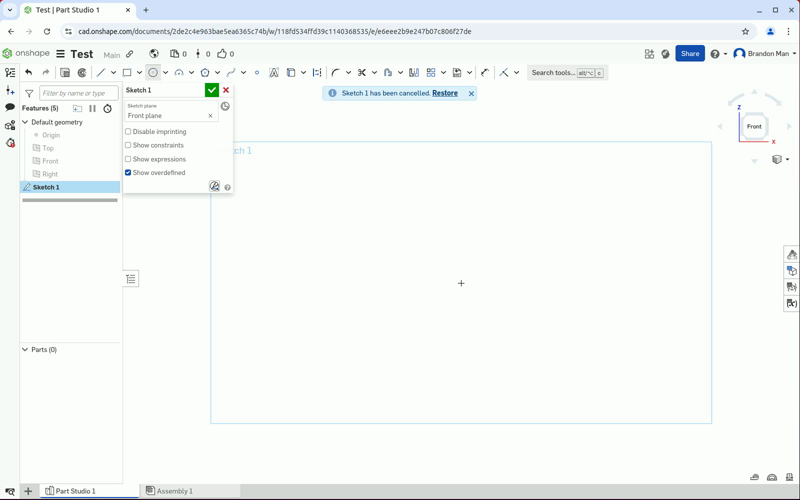
click(461, 282)
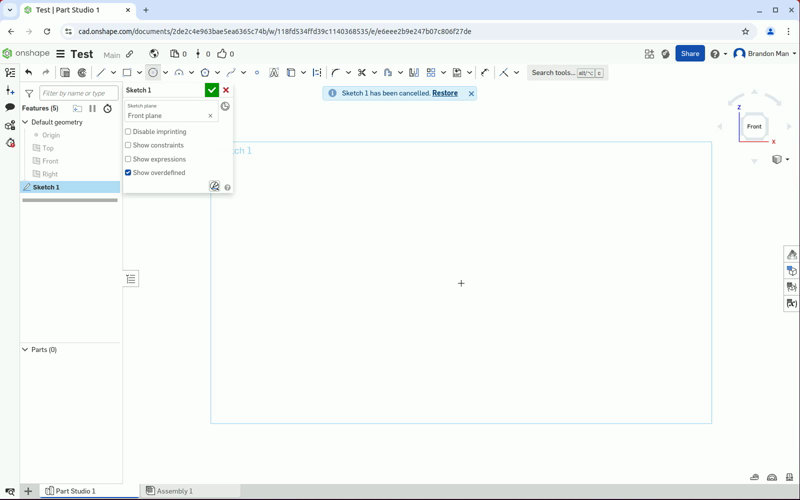
key_up(shift)
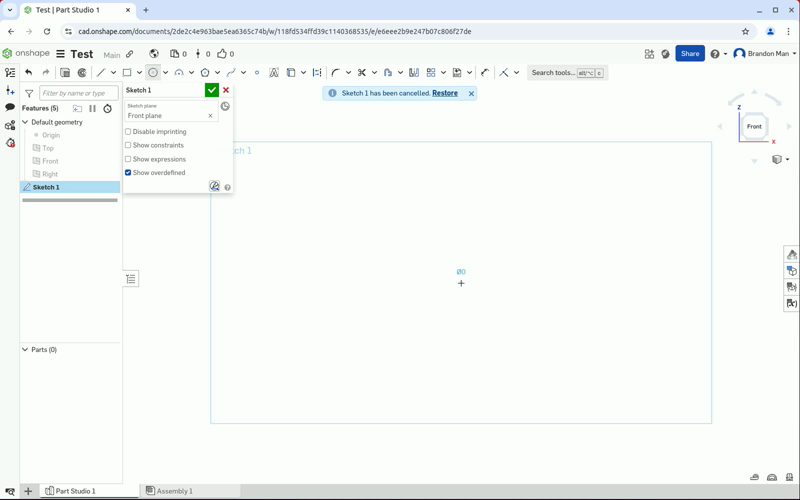
mouse_move(511, 282)
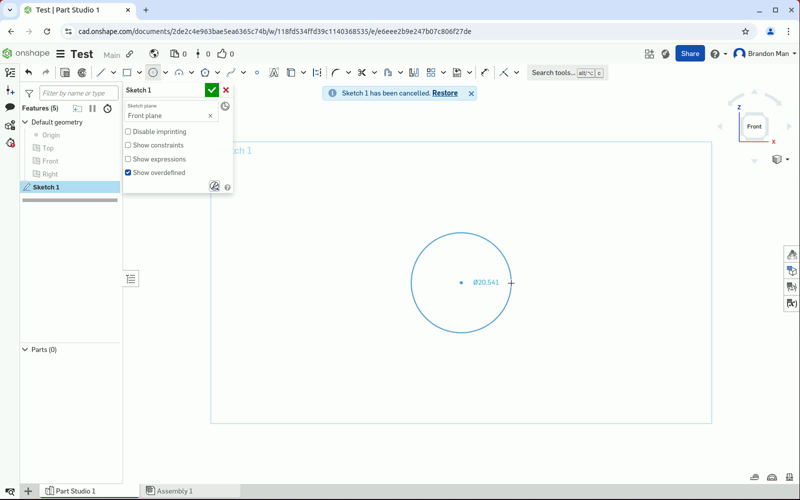
click(511, 282)
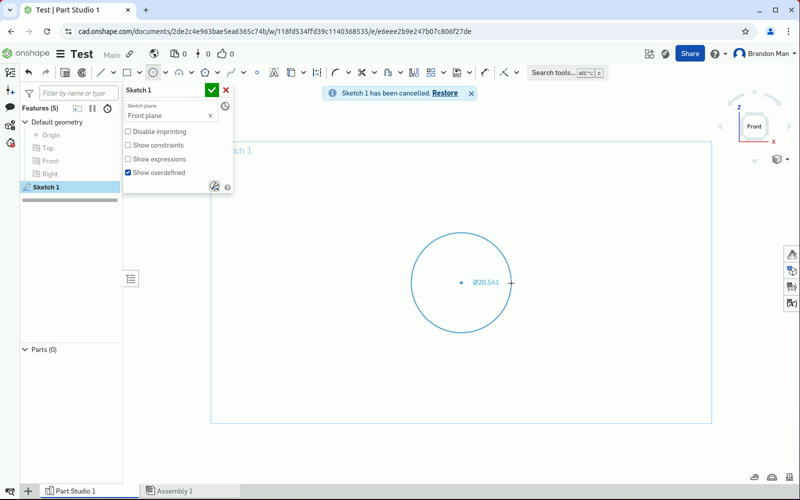
key(esc)
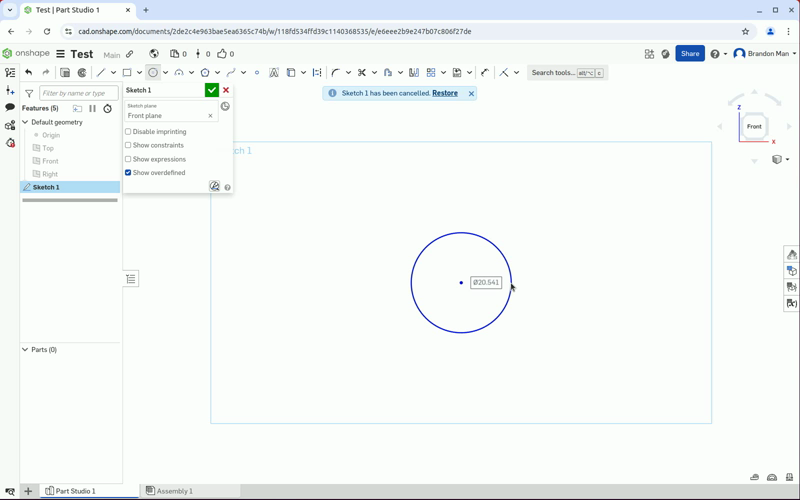
key(c)
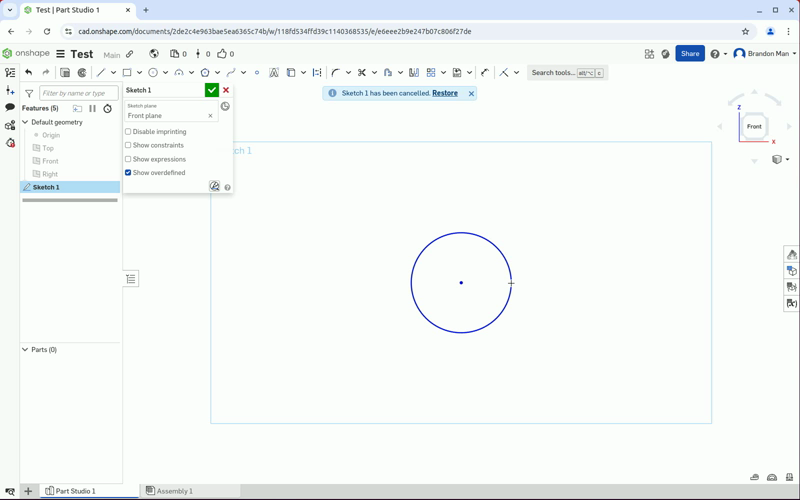
key_down(shift)
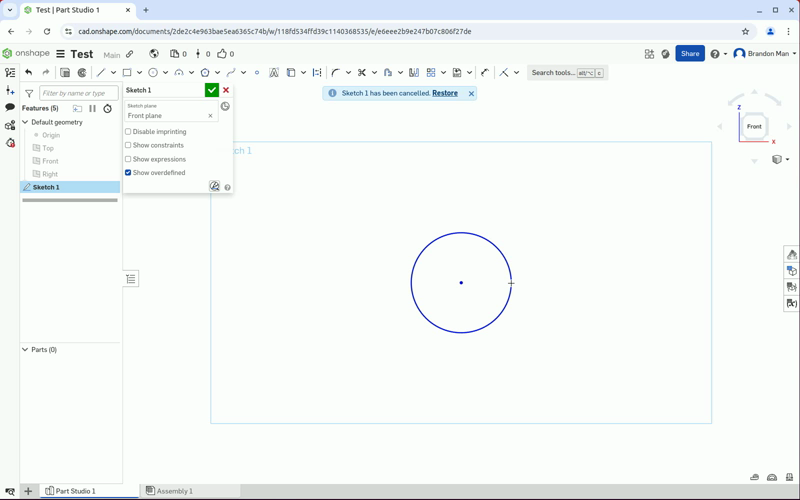
mouse_move(461, 282)
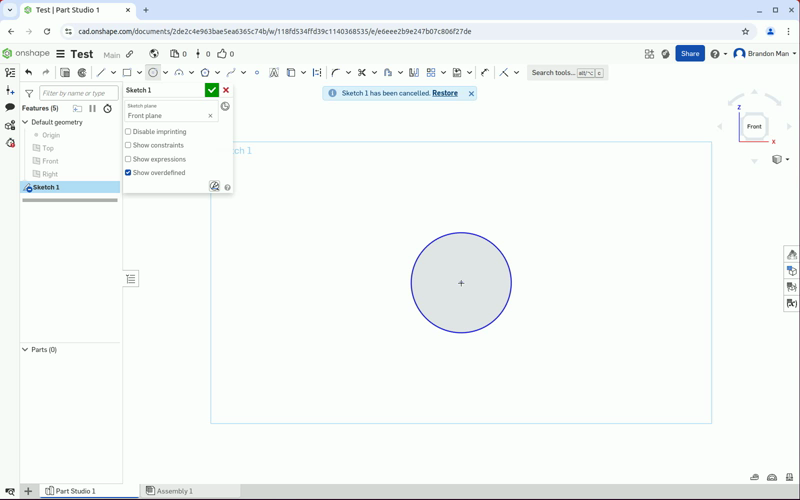
click(461, 282)
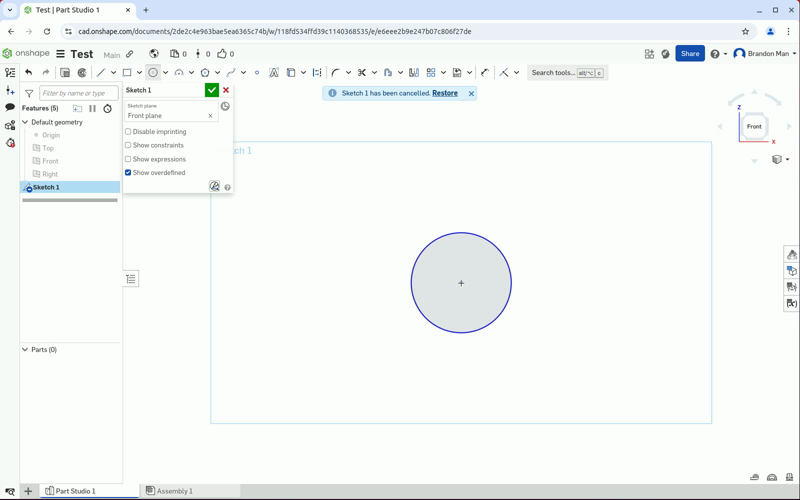
key_up(shift)
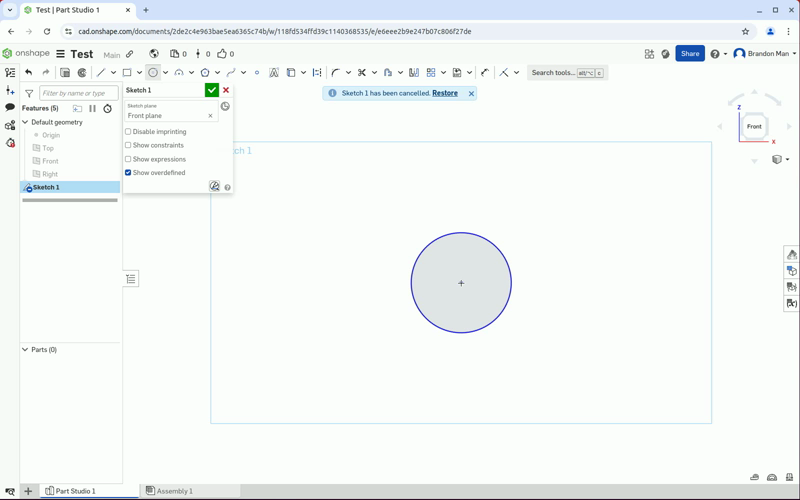
mouse_move(496, 282)
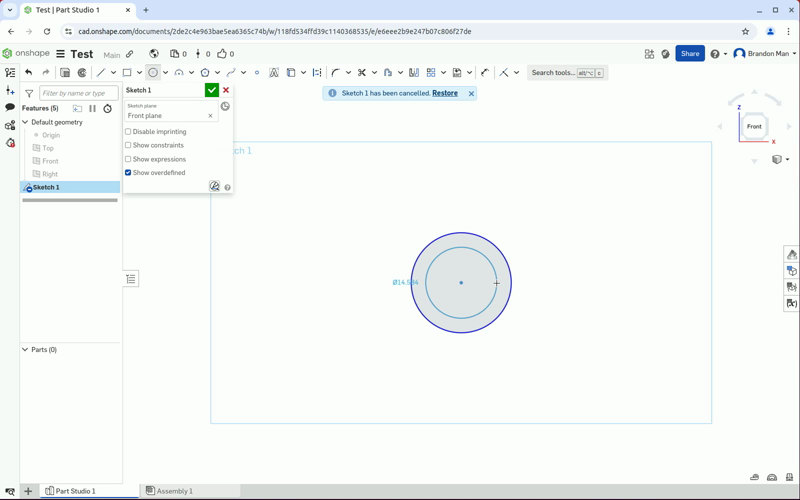
click(496, 282)
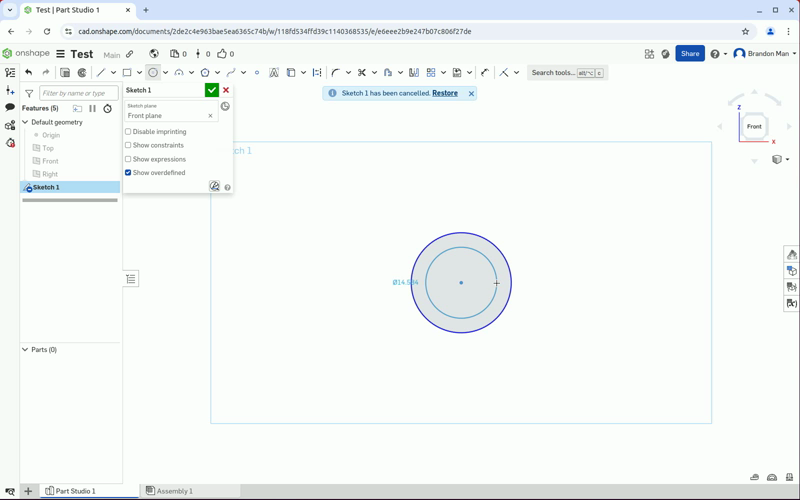
key(esc)
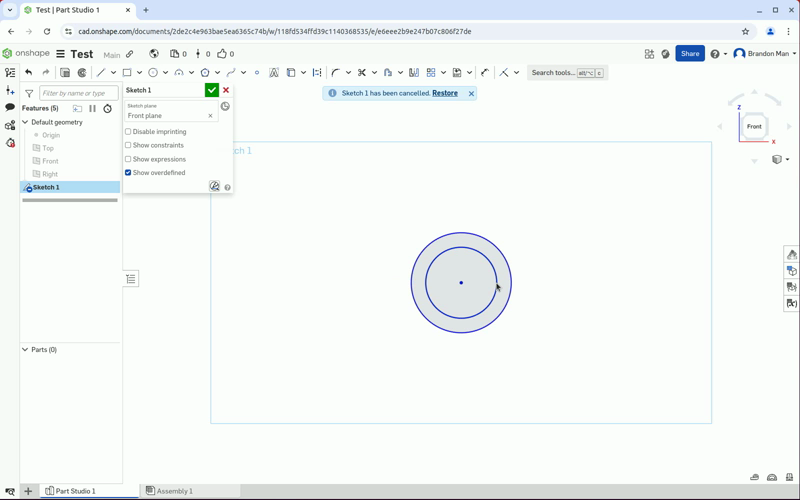
mouse_move(489, 246)
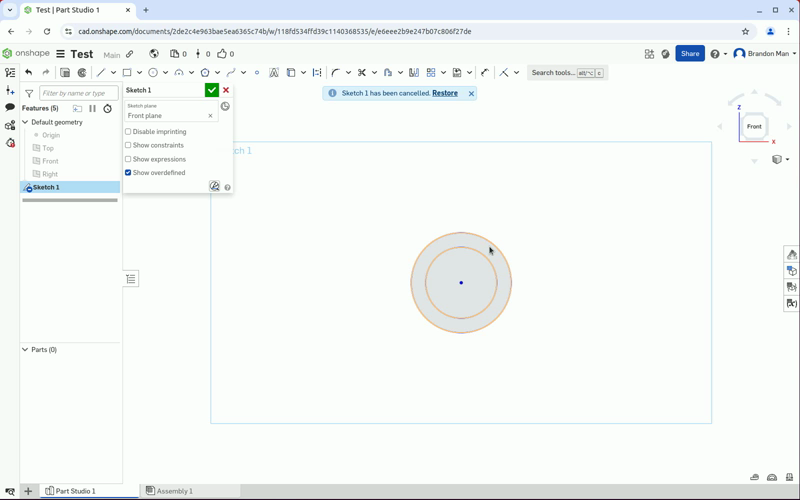
click(489, 246)
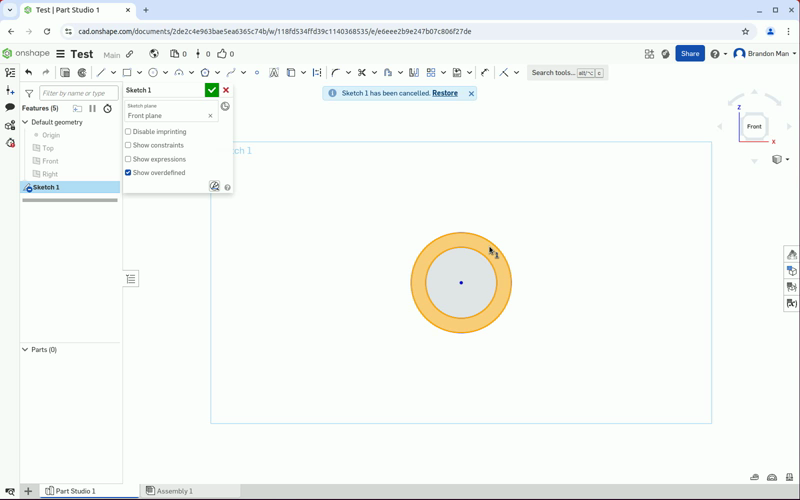
mouse_move(73, 352)
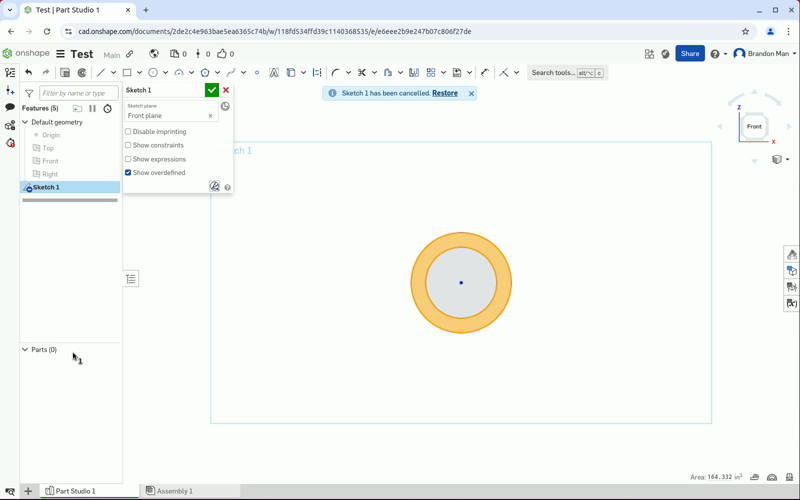
key(shift+y)
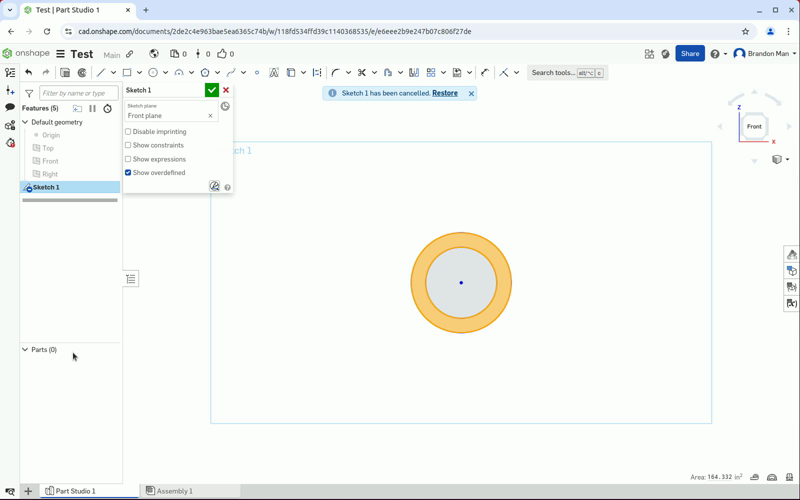
key(shift+e)
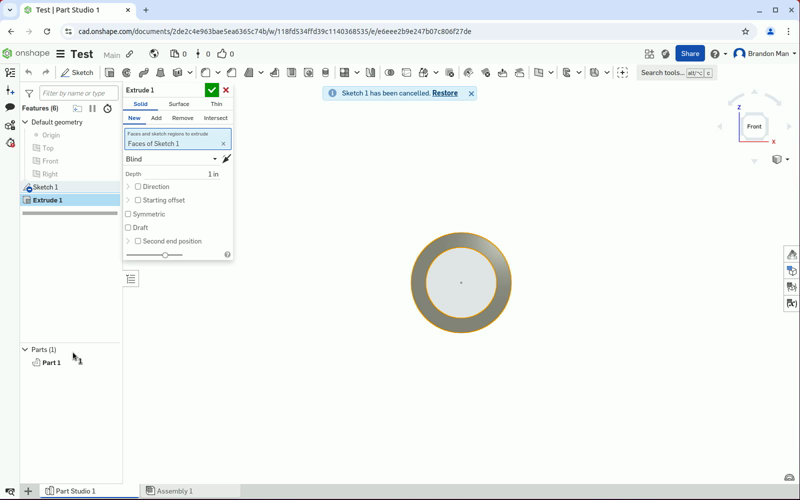
mouse_move(143, 106)
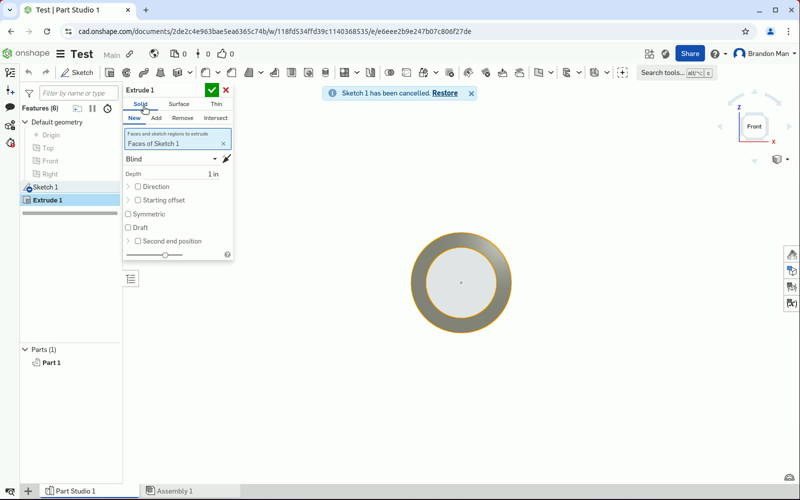
click(143, 106)
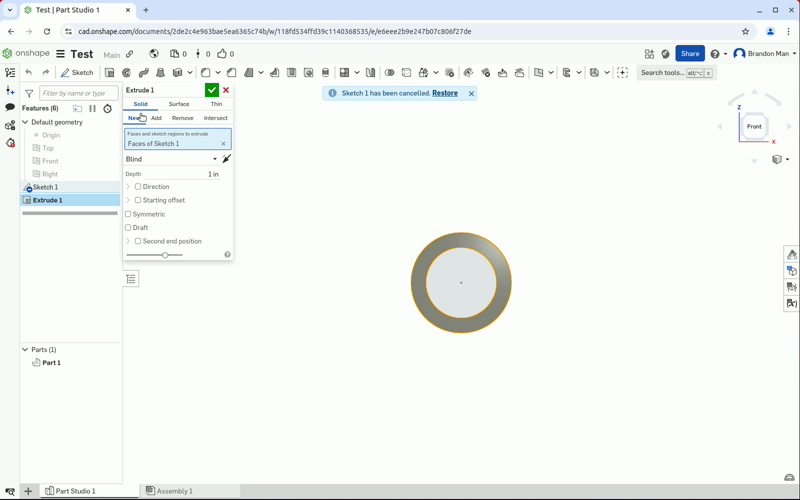
mouse_move(137, 120)
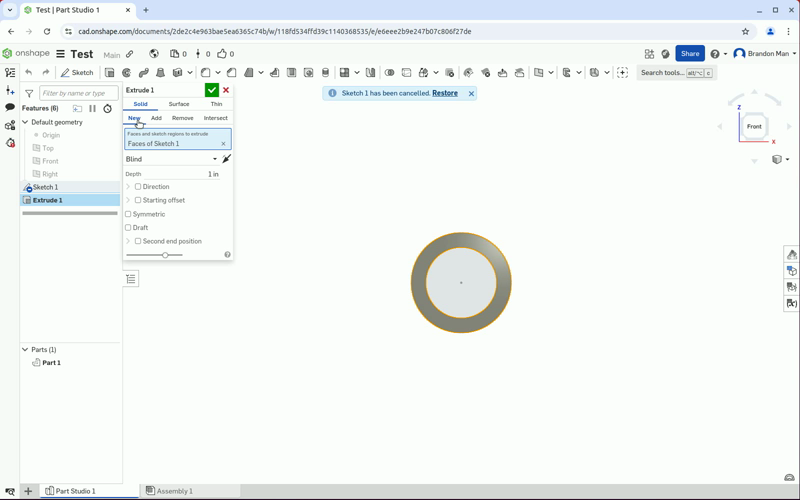
click(137, 120)
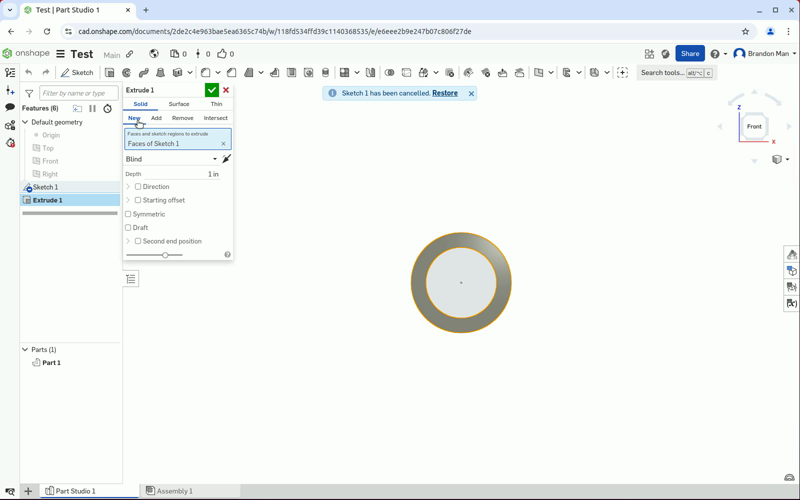
key(tab, 4)
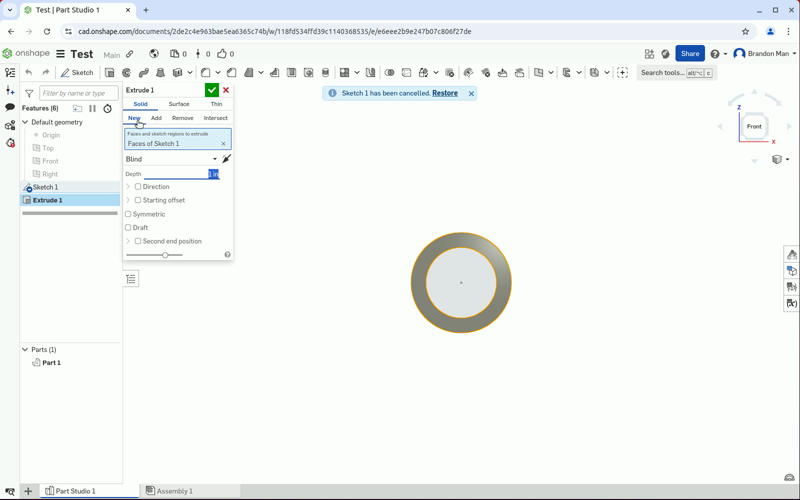
text(14.442)
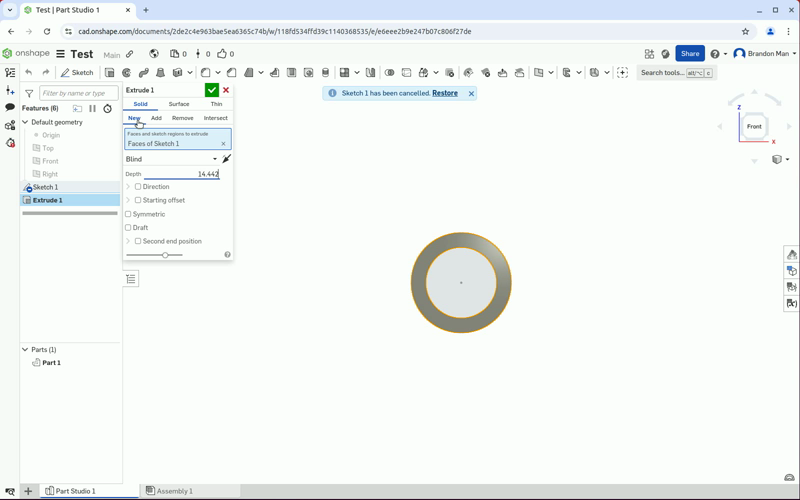
key(tab, 3)
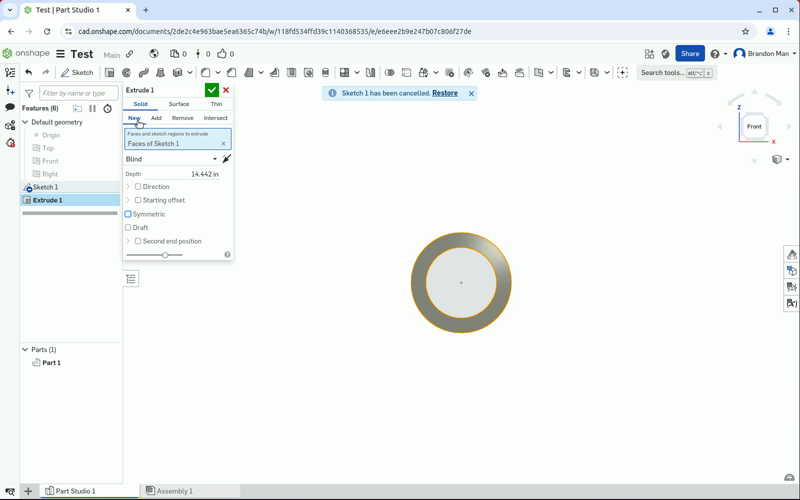
key(space)
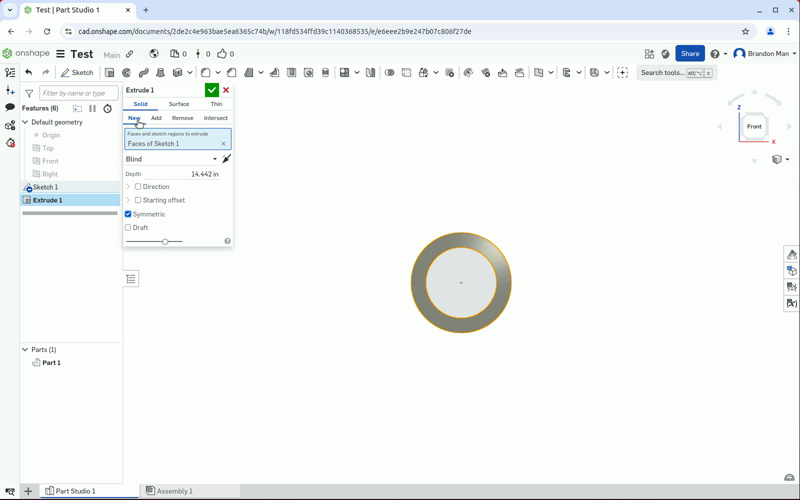
key(enter)
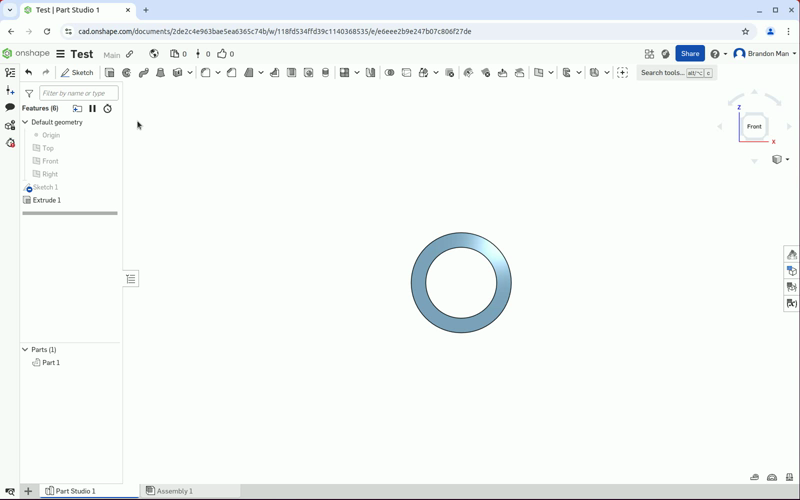
key(shift+h)
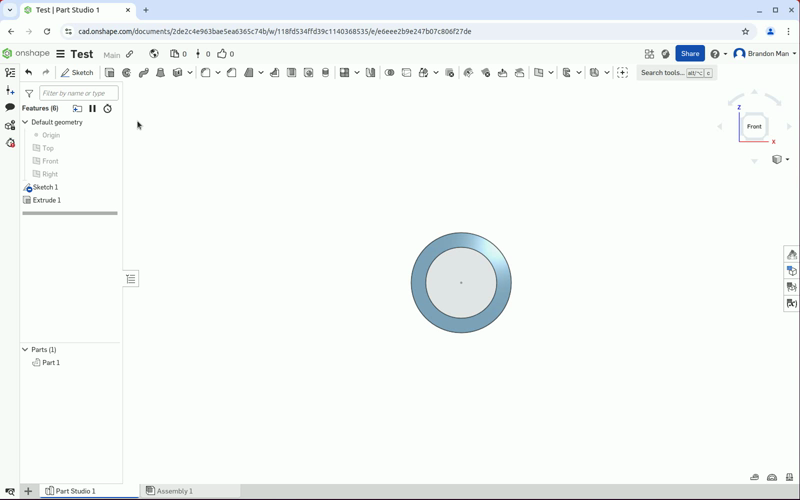
key(shift+h)
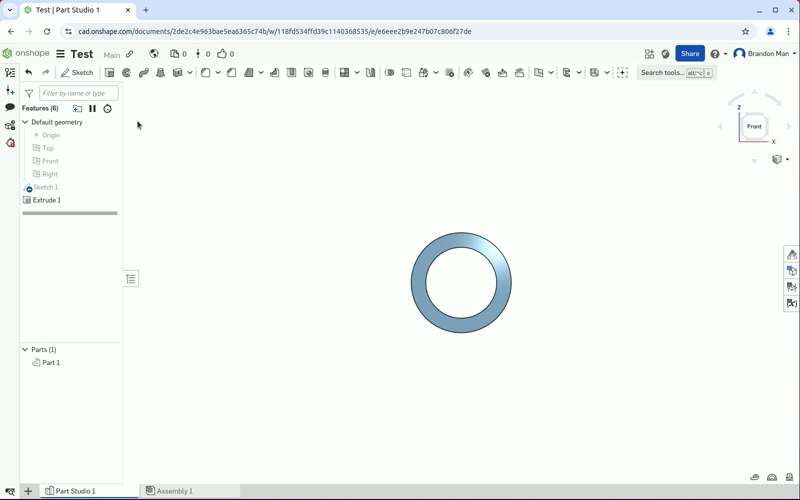
mouse_move(73, 189)
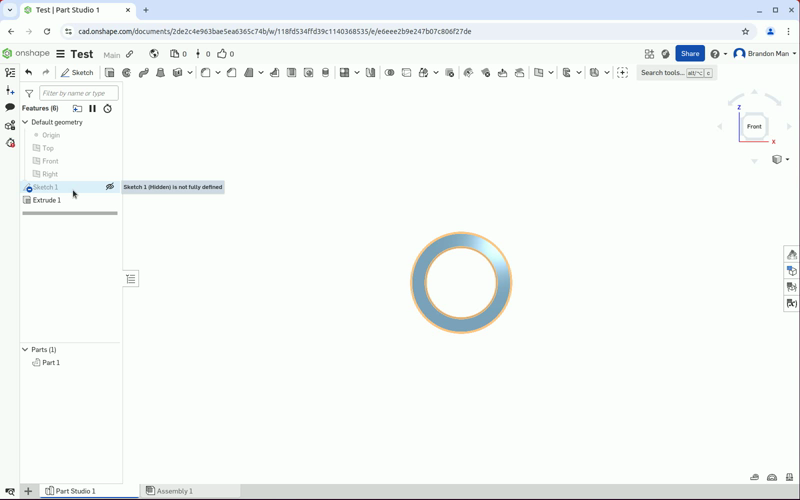
click(73, 189)
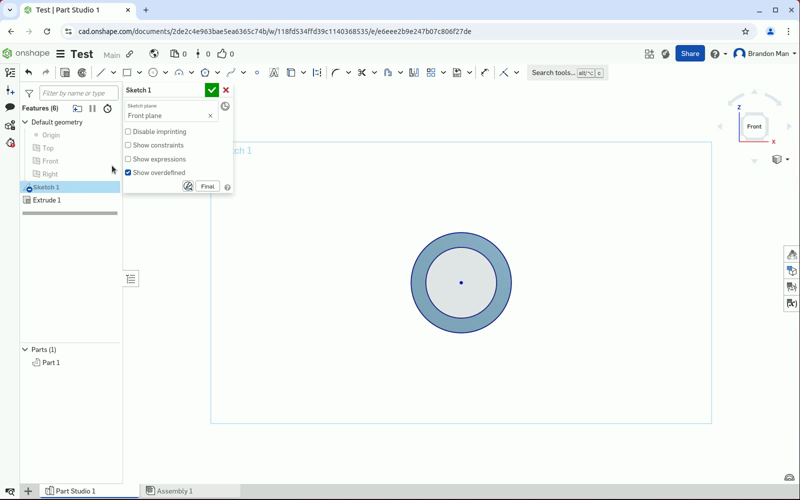
mouse_move(229, 92)
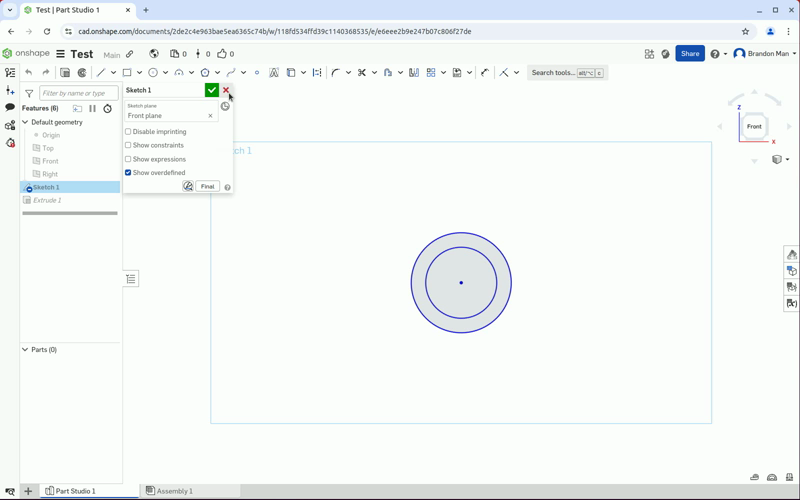
click(229, 92)
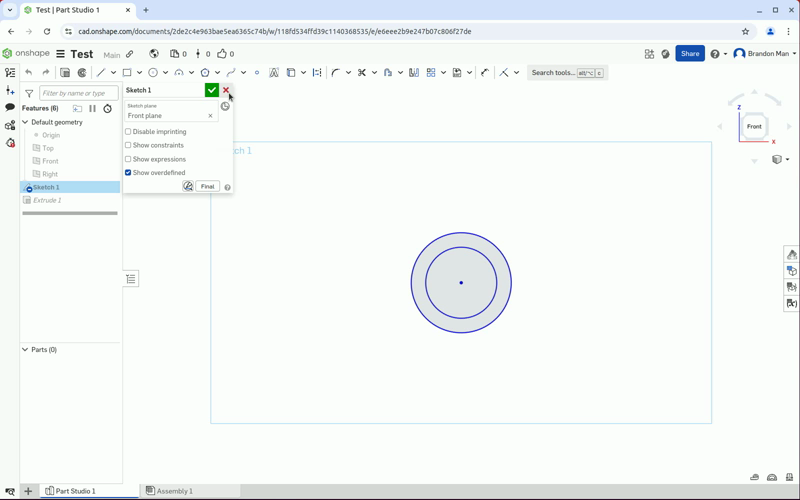
key(shift+s)
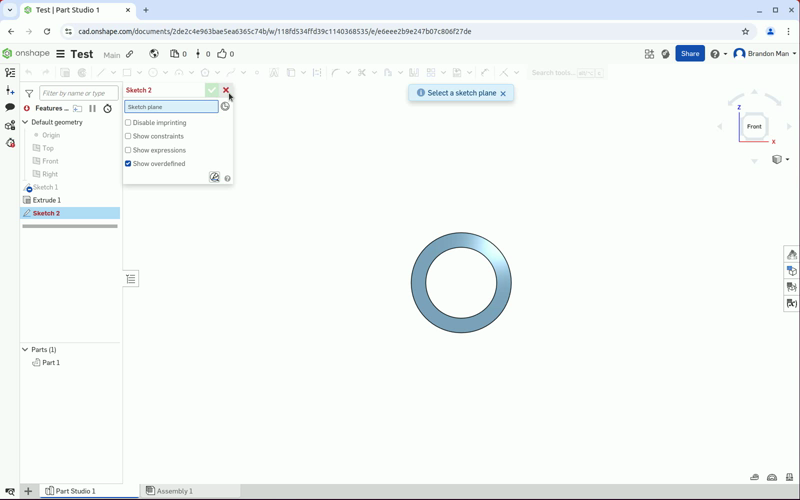
mouse_move(73, 163)
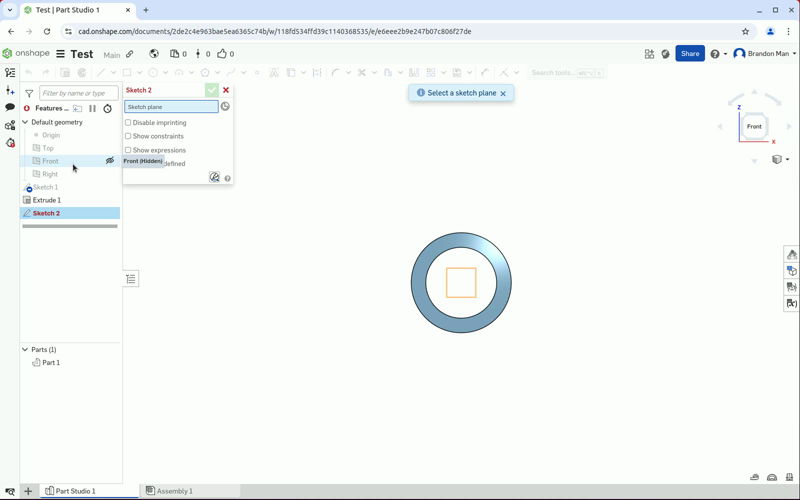
click(73, 163)
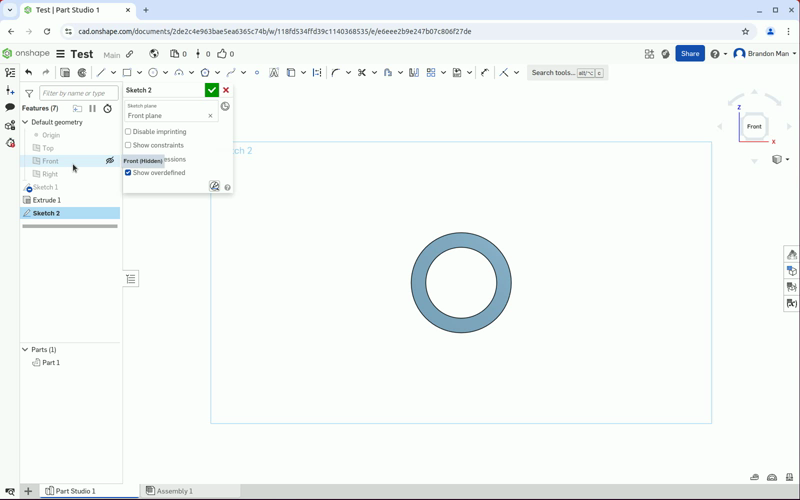
mouse_move(73, 352)
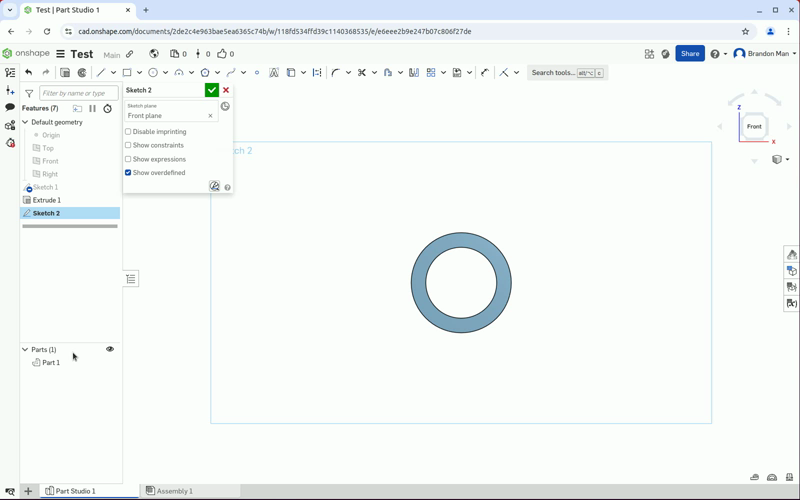
key(y)
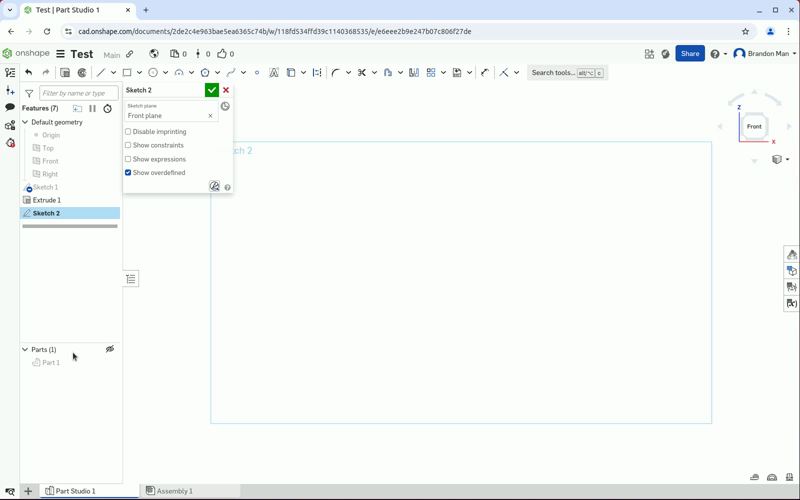
key(c)
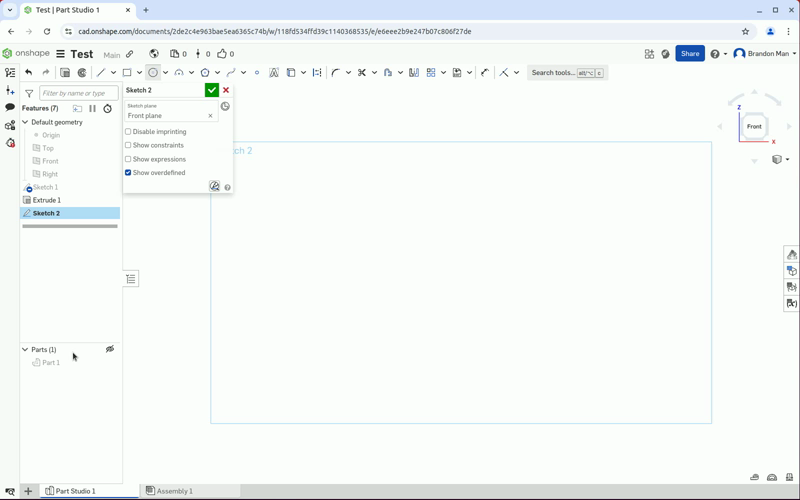
key_down(shift)
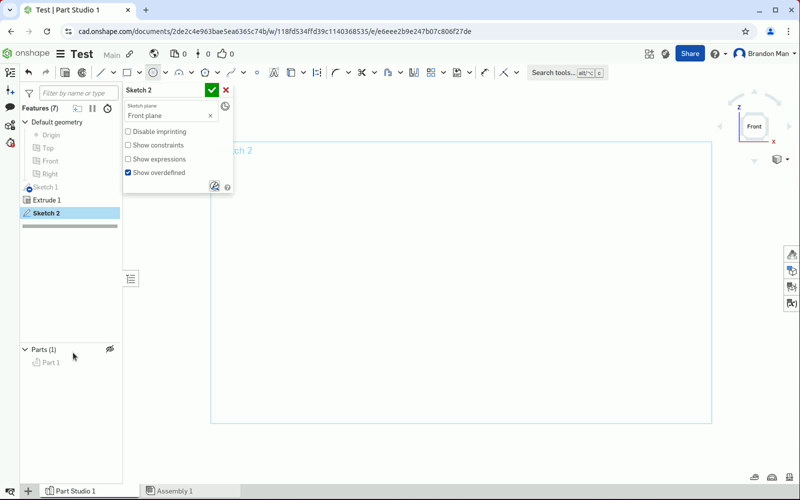
mouse_move(461, 282)
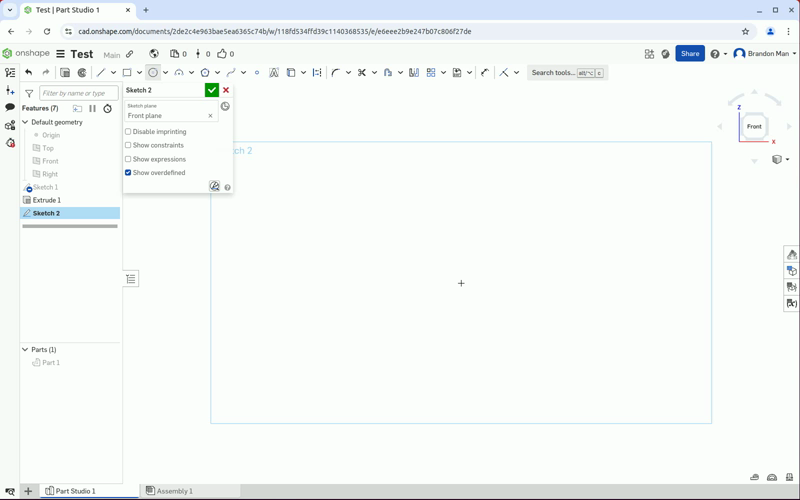
click(461, 282)
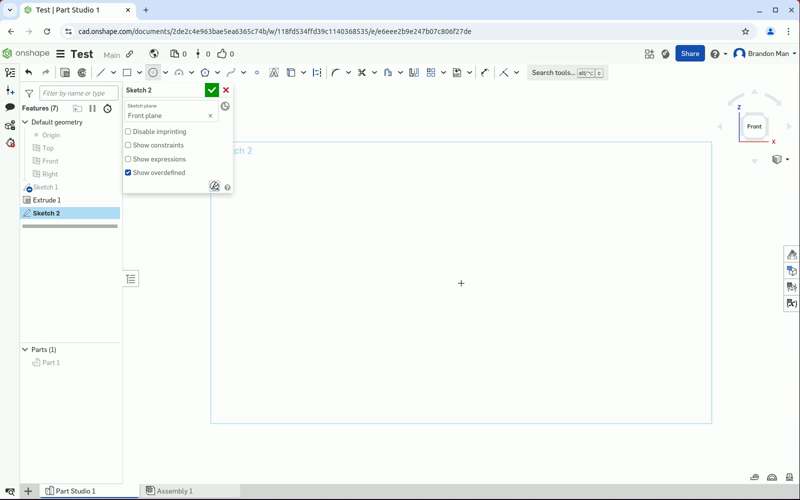
key_up(shift)
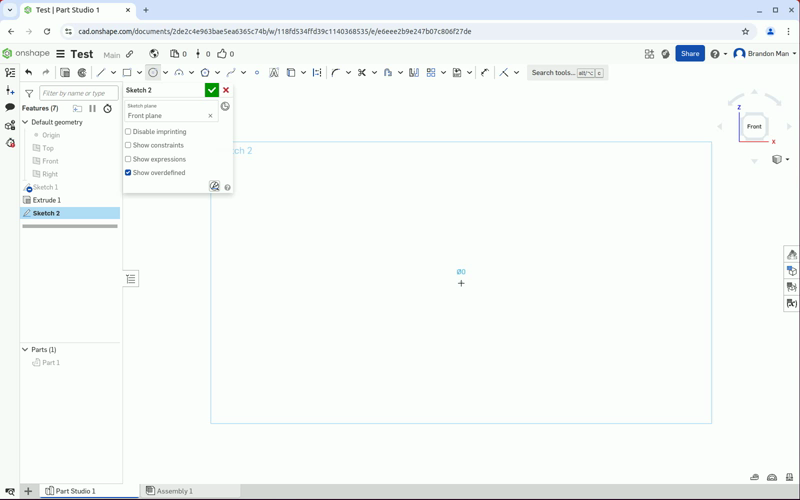
mouse_move(574, 282)
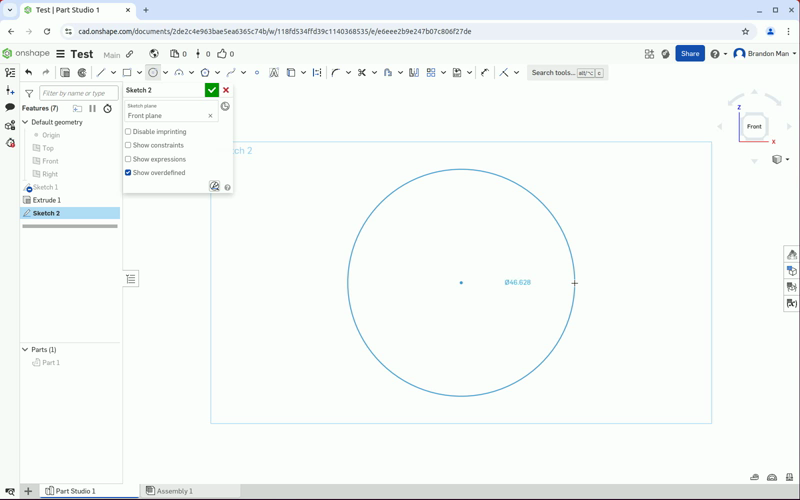
click(574, 282)
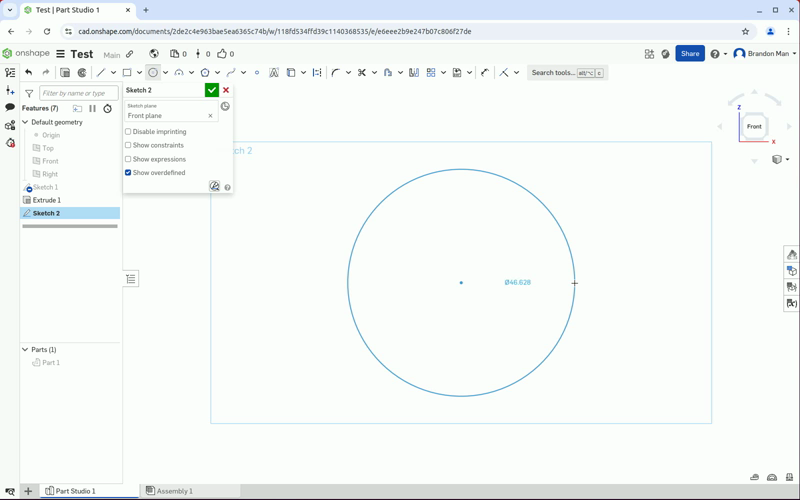
key(esc)
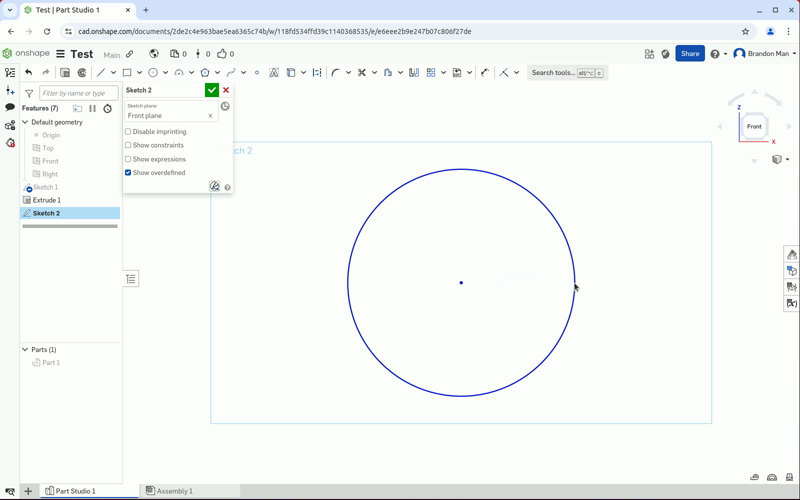
key(c)
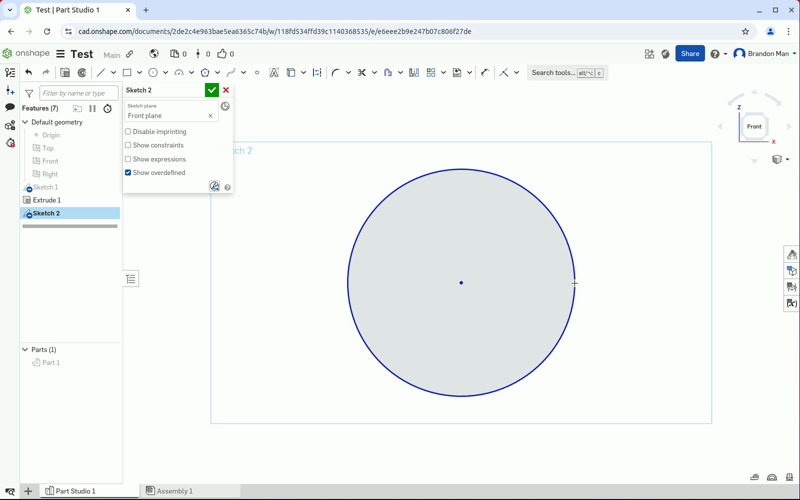
key_down(shift)
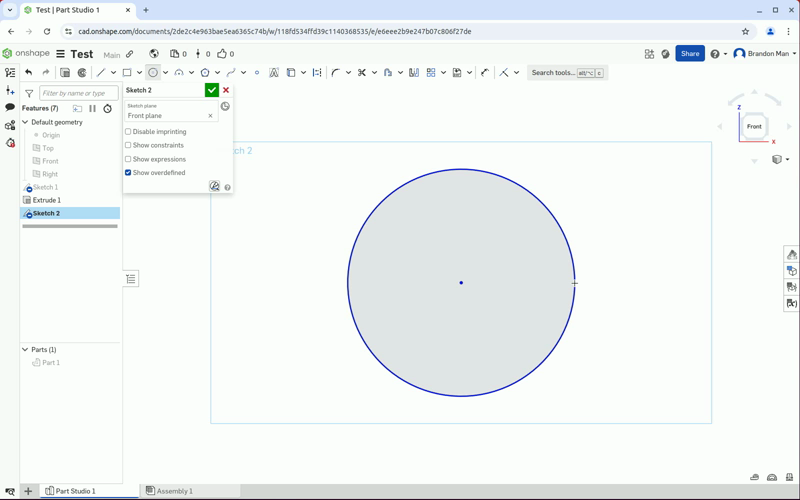
mouse_move(461, 282)
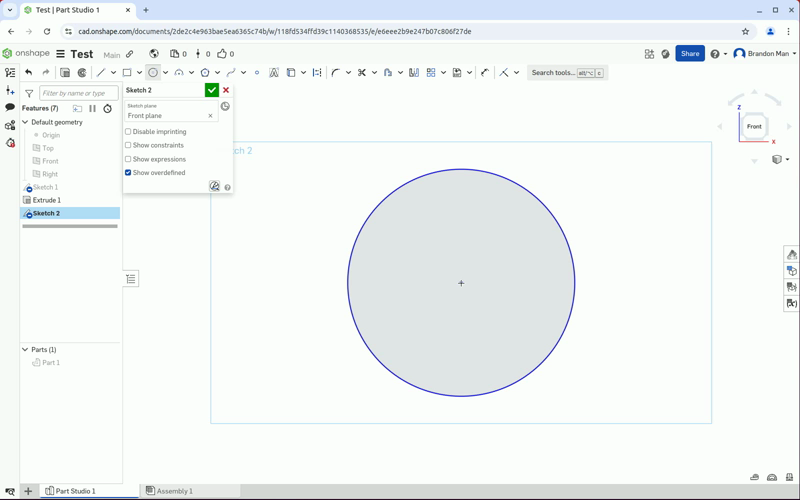
click(461, 282)
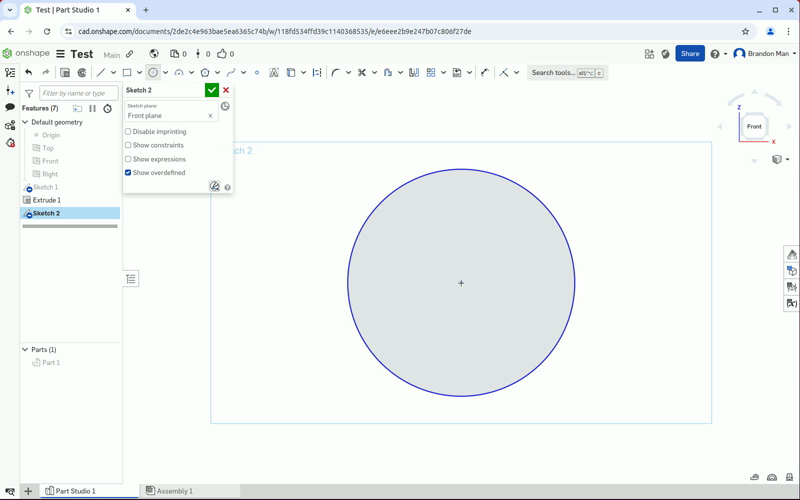
key_up(shift)
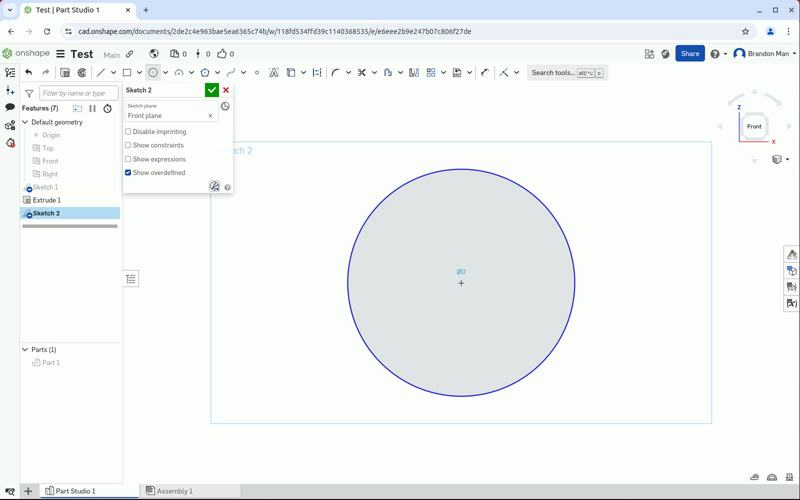
mouse_move(560, 282)
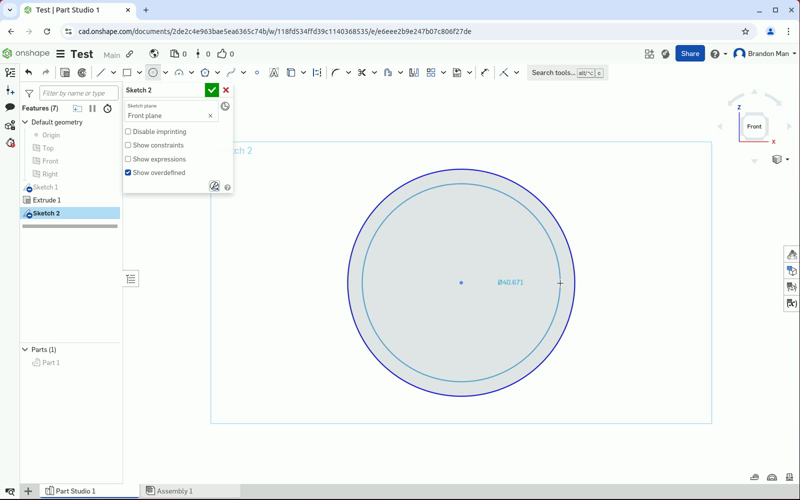
click(560, 282)
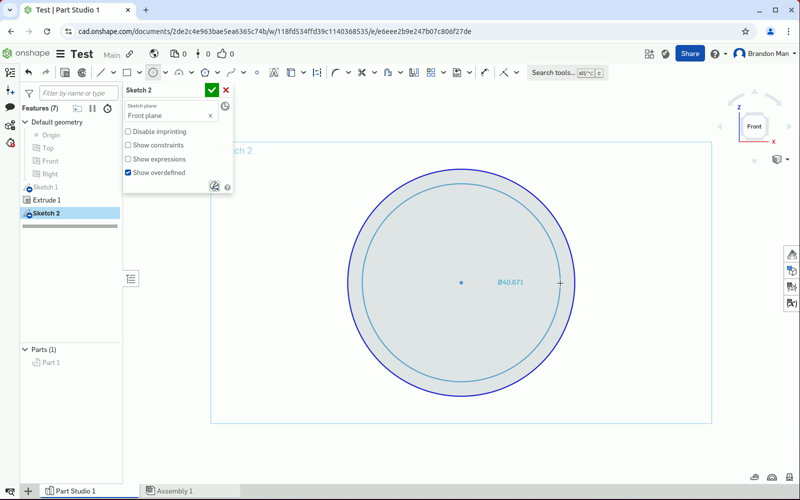
key(esc)
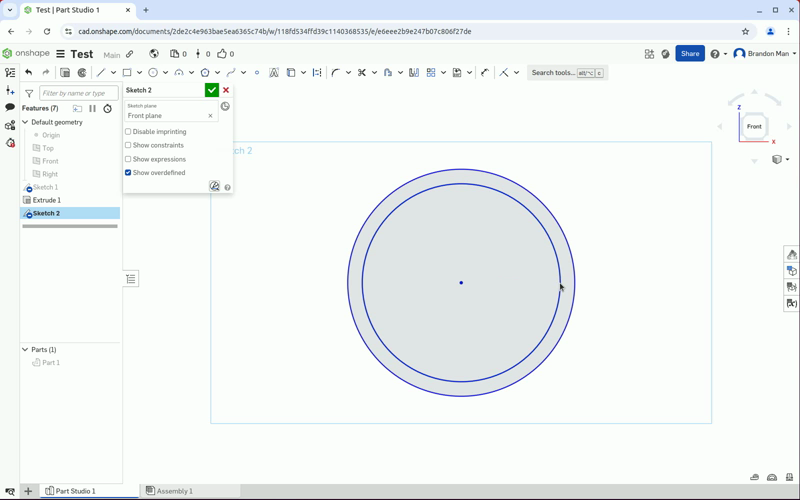
mouse_move(554, 334)
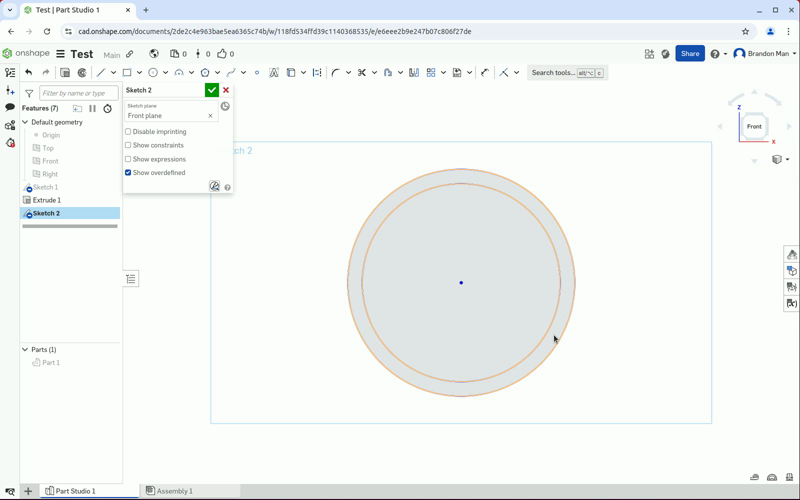
click(554, 334)
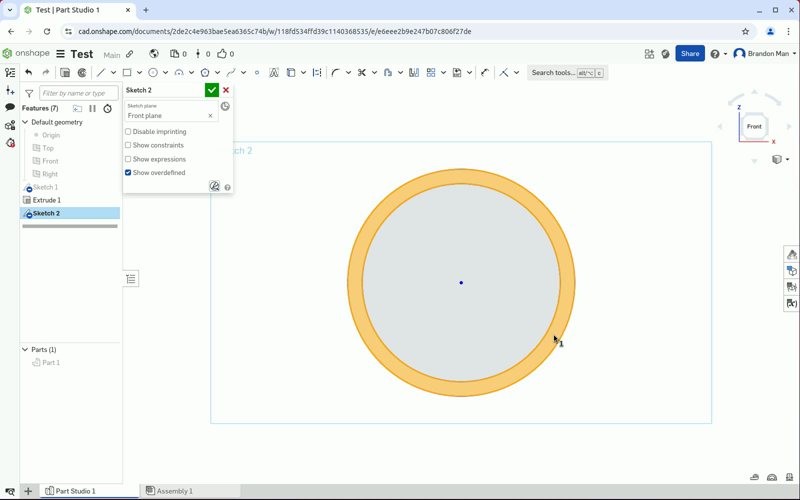
mouse_move(73, 352)
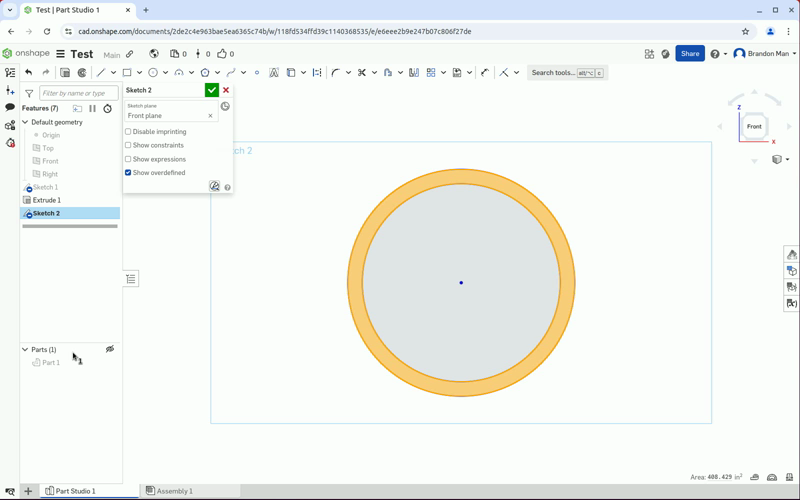
key(shift+y)
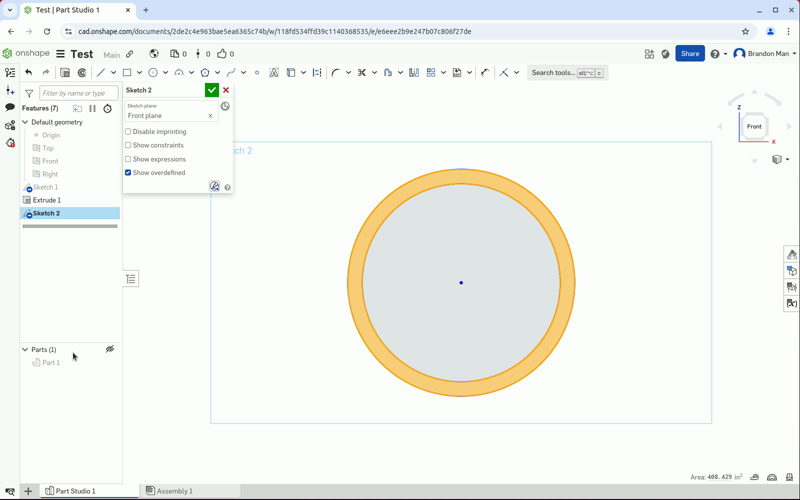
key(shift+e)
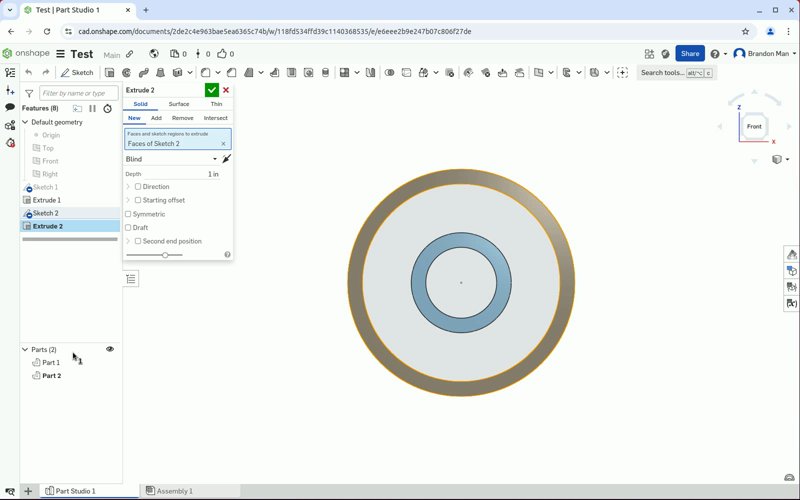
mouse_move(143, 106)
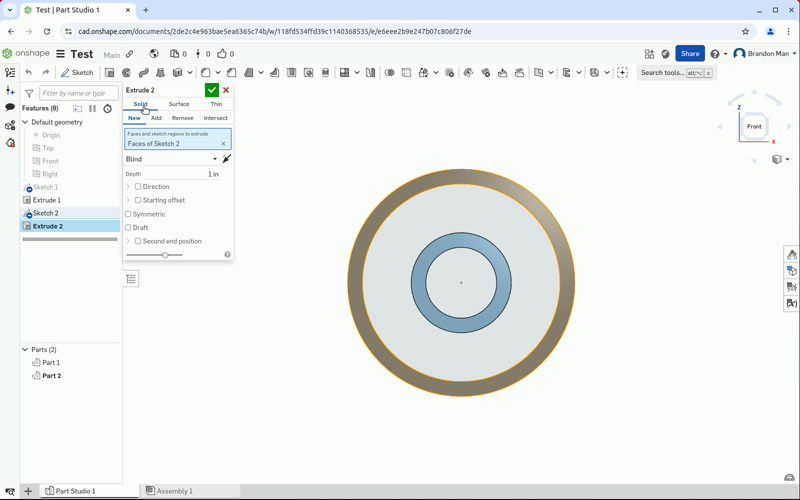
click(143, 106)
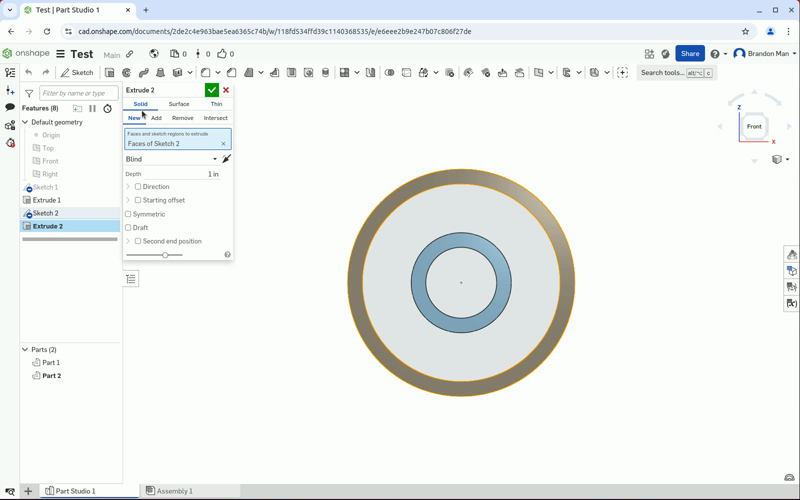
mouse_move(137, 120)
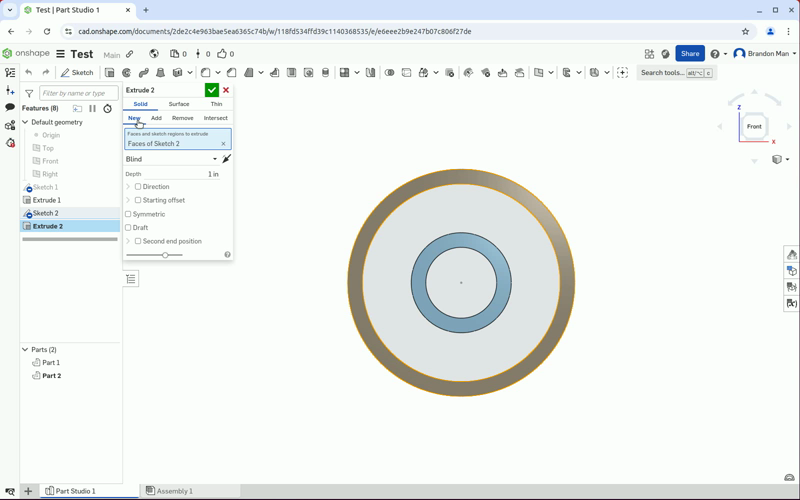
click(137, 120)
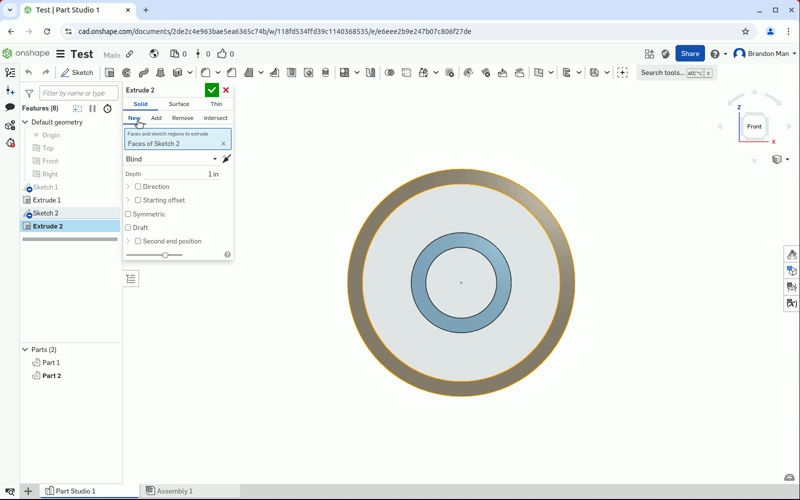
key(tab, 4)
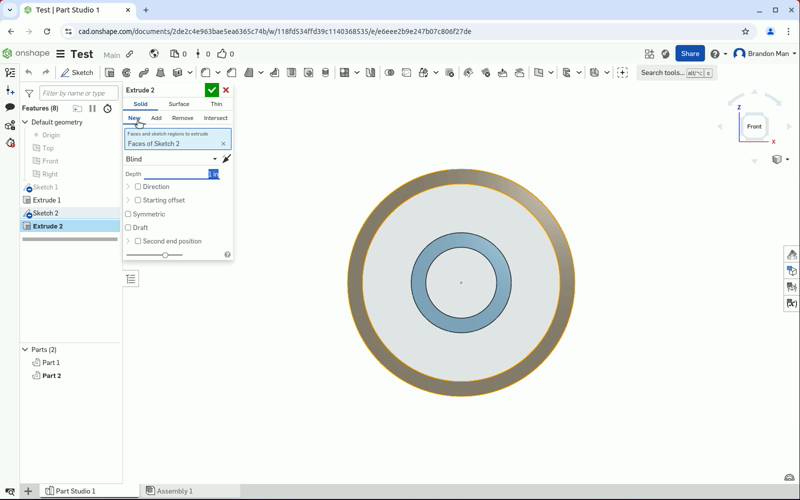
text(14.442)
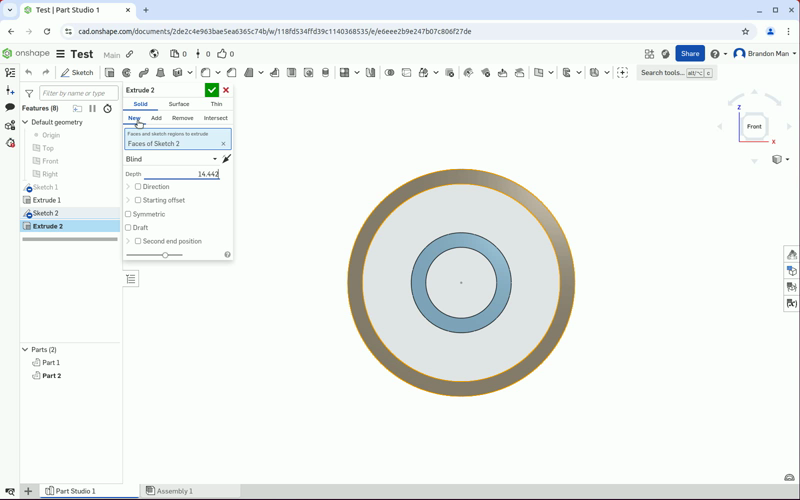
key(tab, 3)
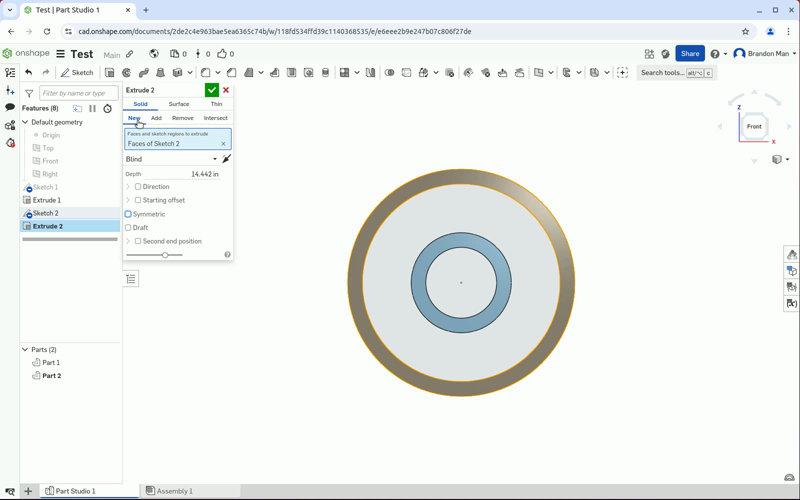
key(space)
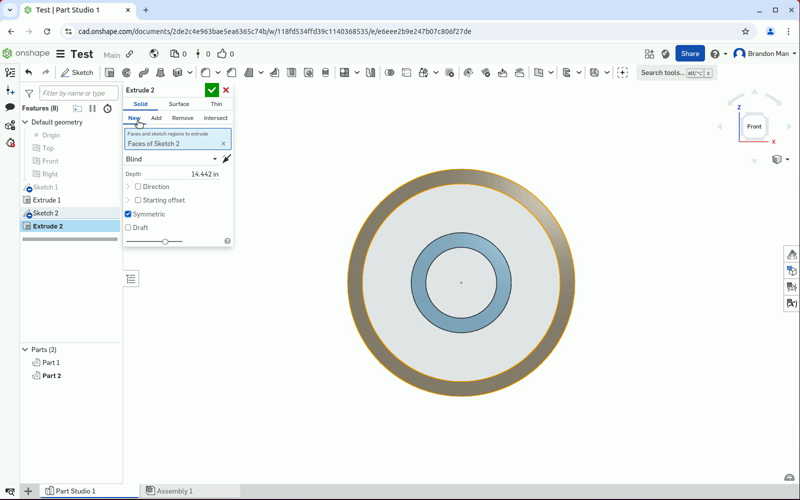
key(enter)
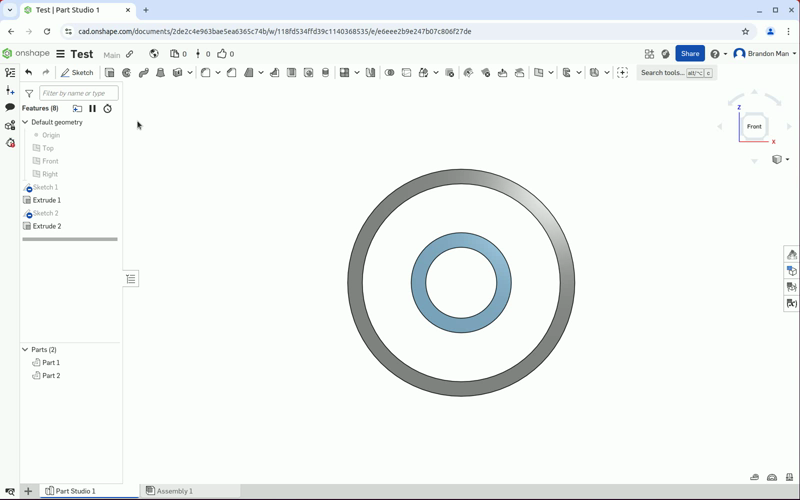
key(shift+h)
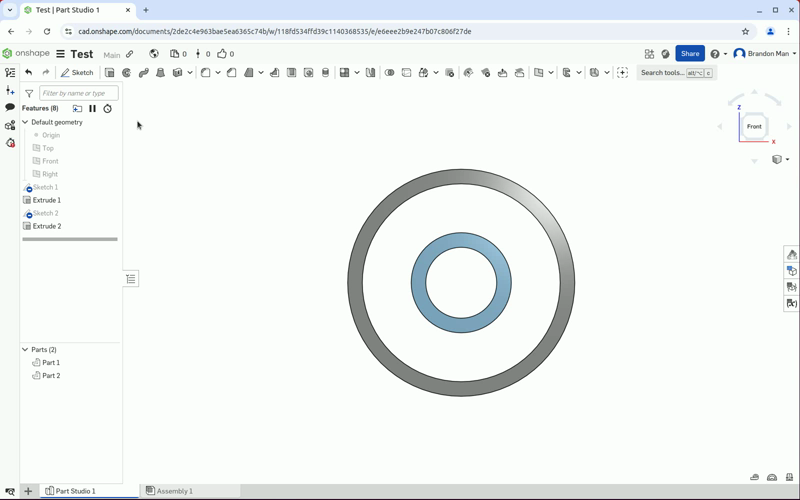
key(shift+h)
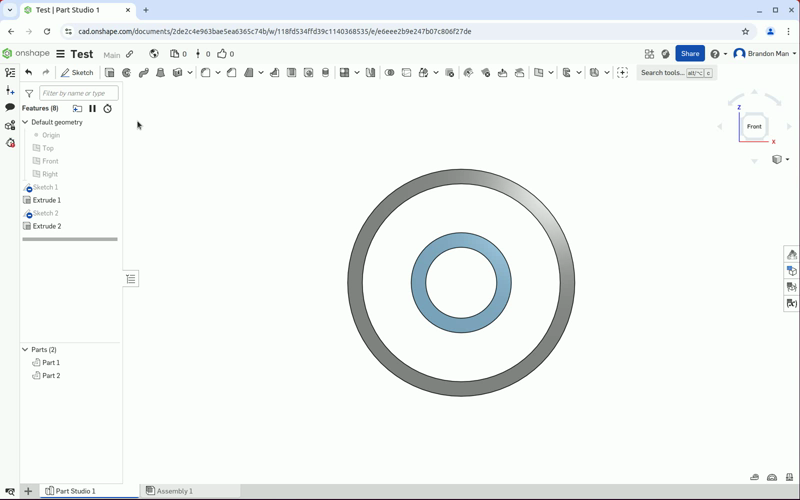
mouse_move(73, 189)
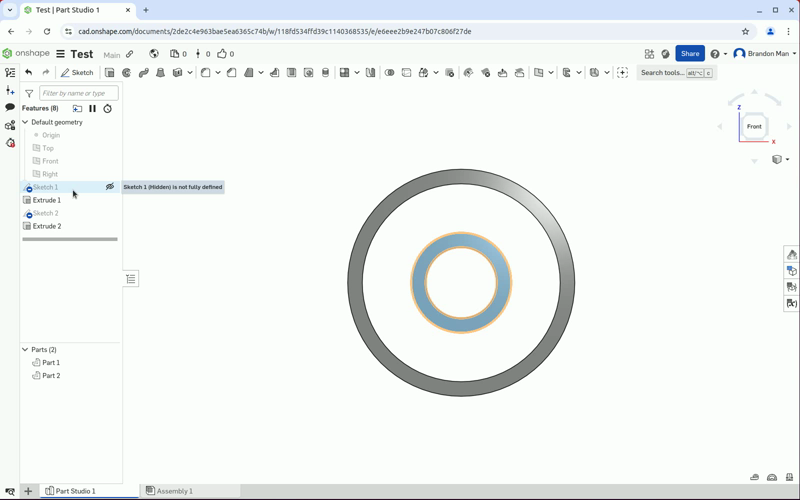
click(73, 189)
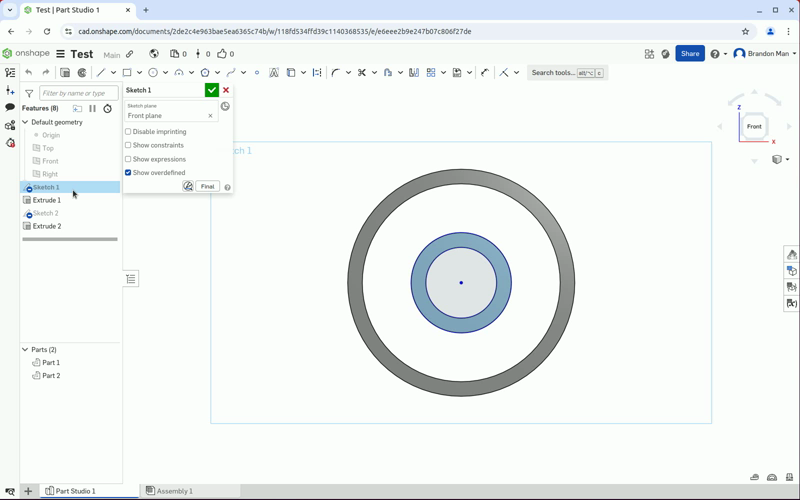
mouse_move(229, 92)
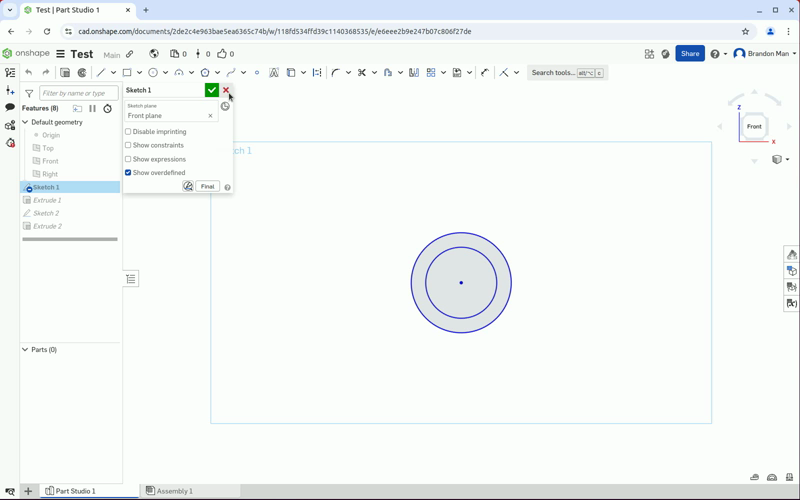
click(229, 92)
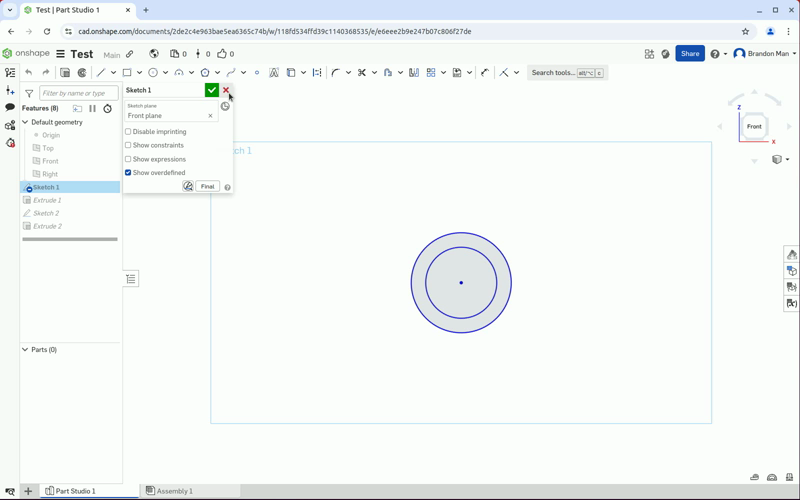
key(shift+s)
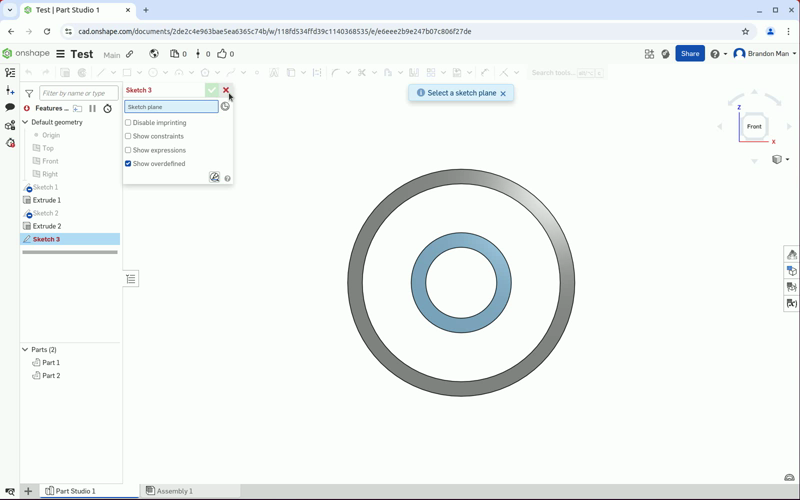
mouse_move(73, 163)
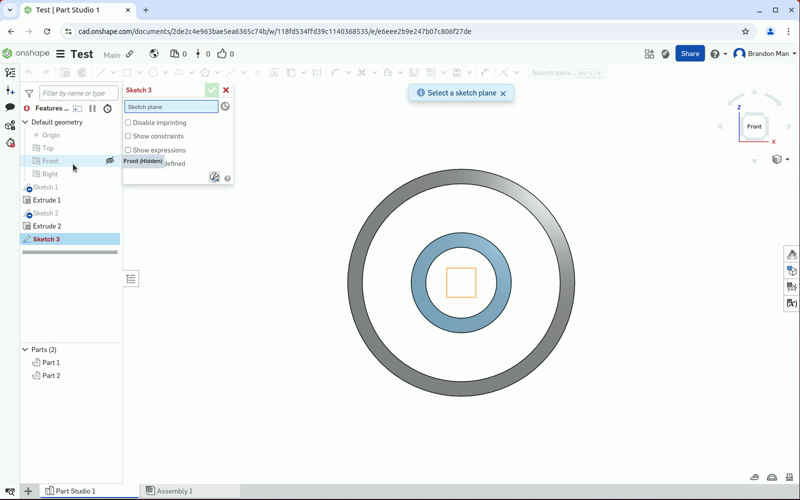
click(73, 163)
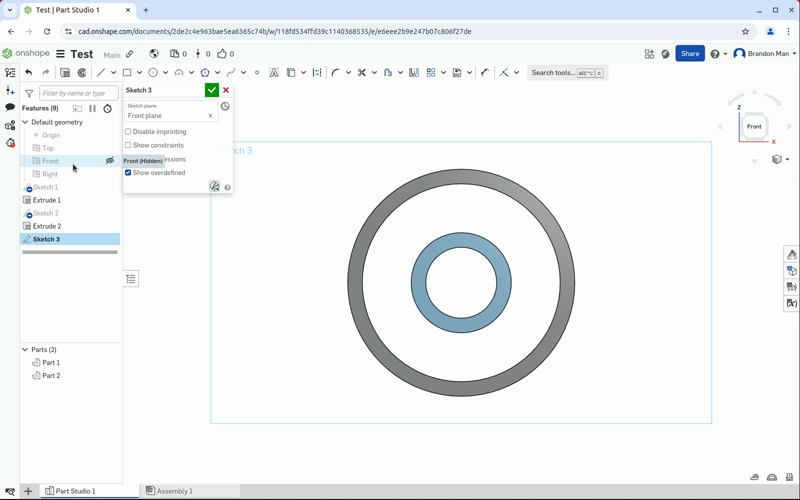
mouse_move(73, 352)
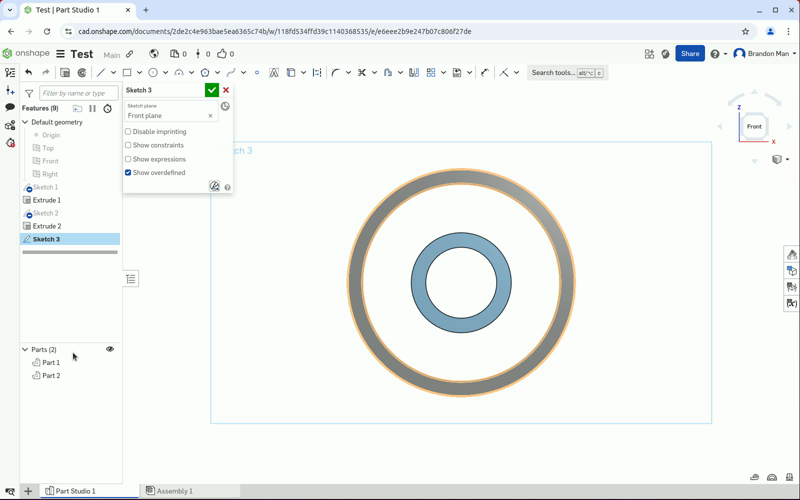
key(y)
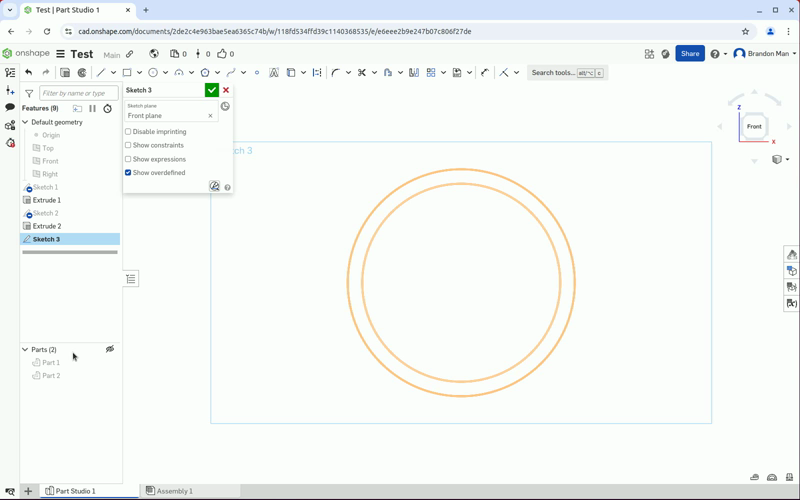
key(c)
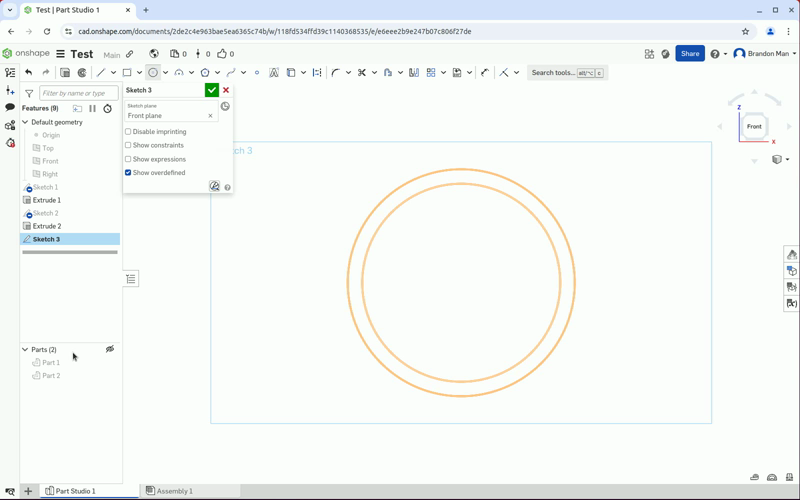
key_down(shift)
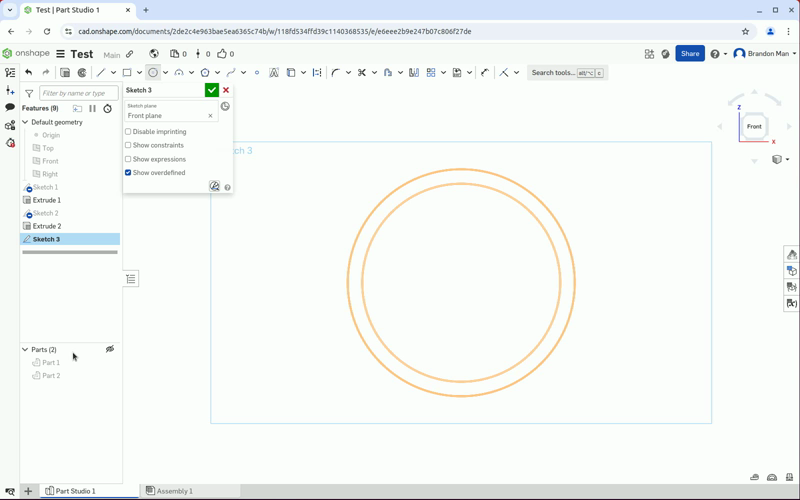
mouse_move(461, 282)
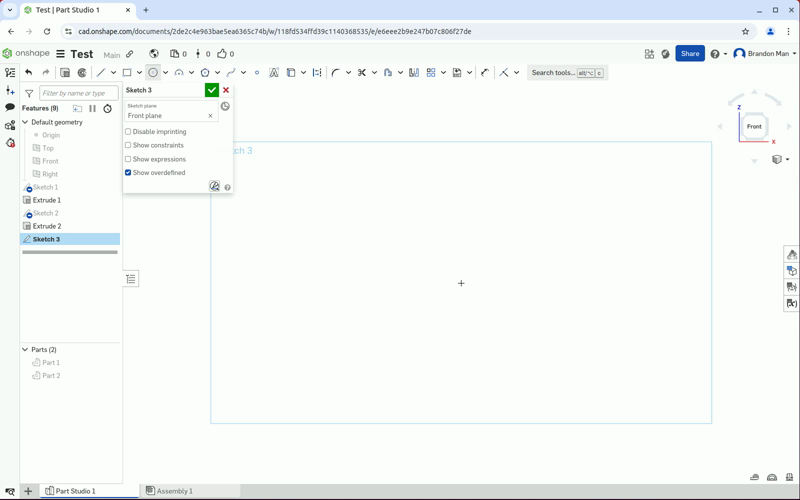
click(461, 282)
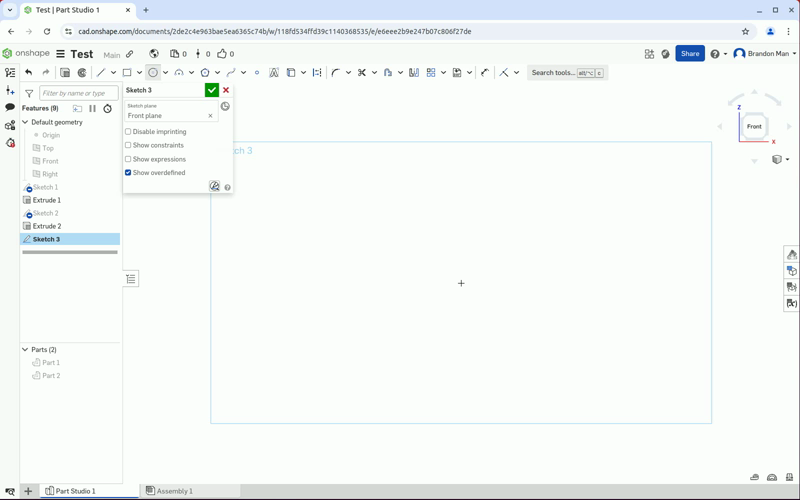
key_up(shift)
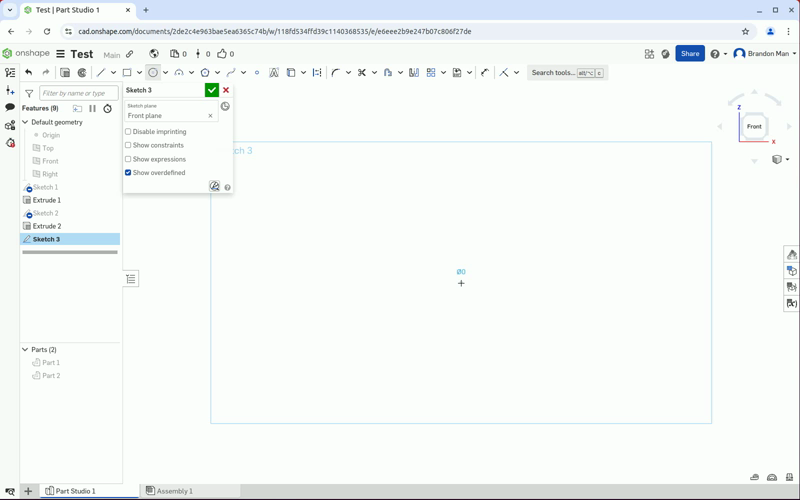
mouse_move(560, 282)
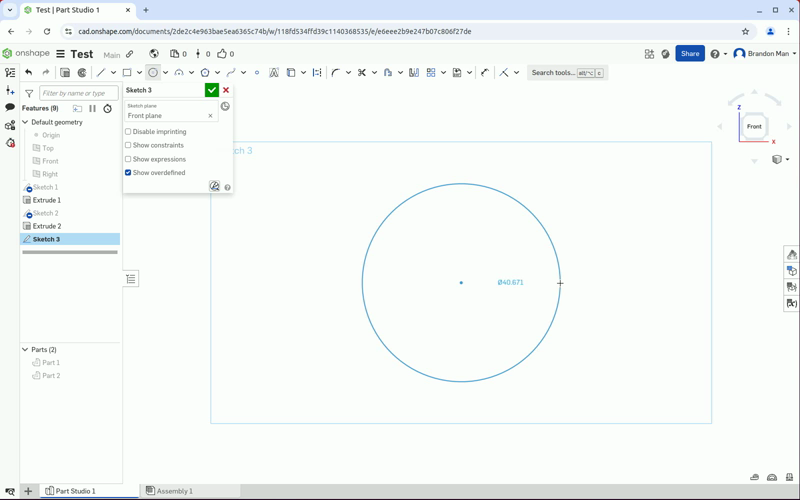
click(560, 282)
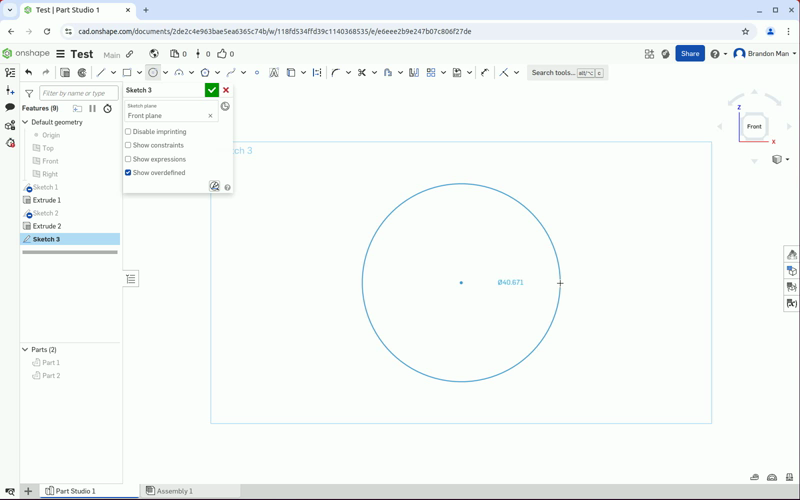
key(esc)
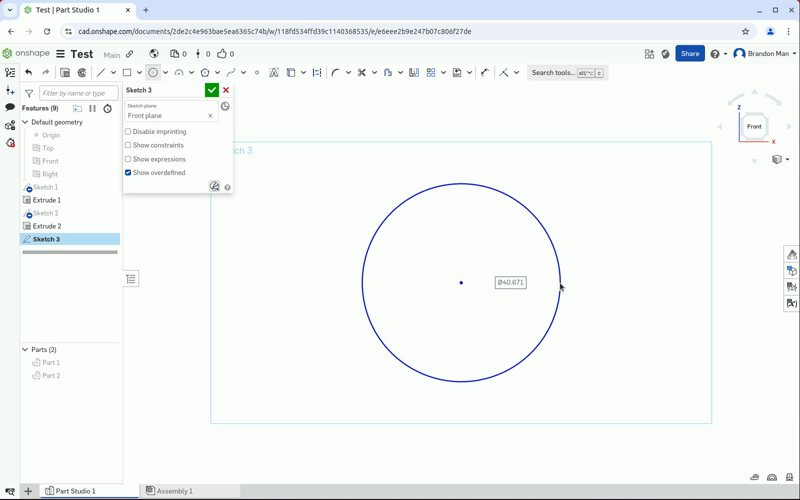
key(c)
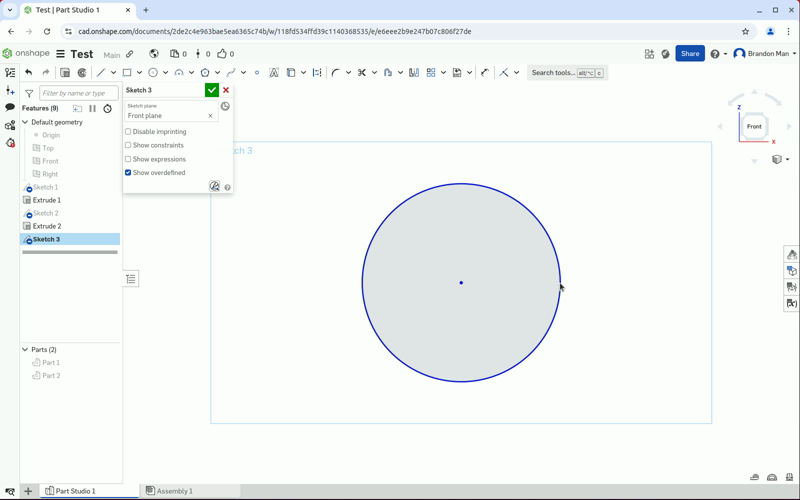
key_down(shift)
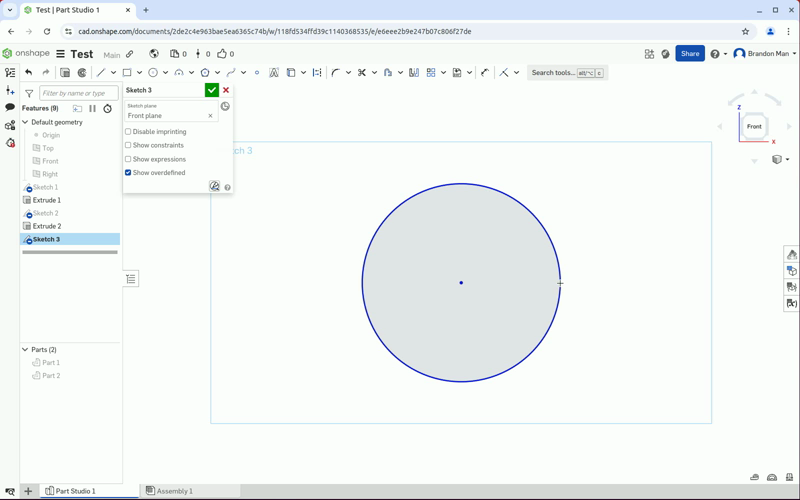
mouse_move(461, 282)
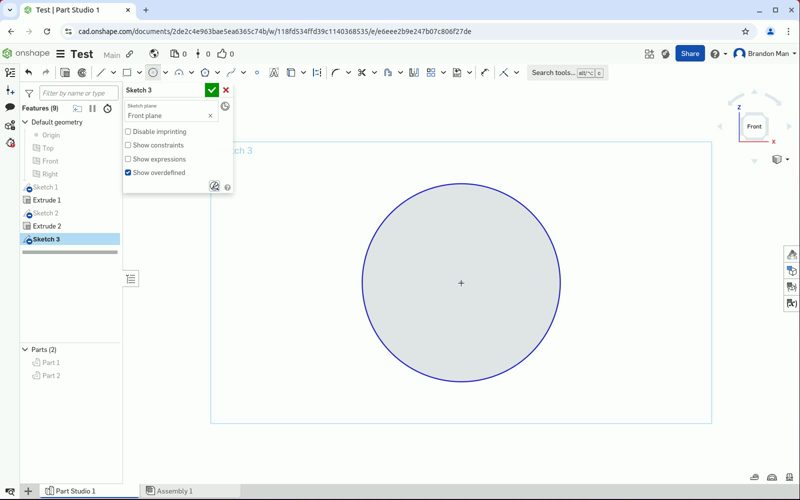
click(461, 282)
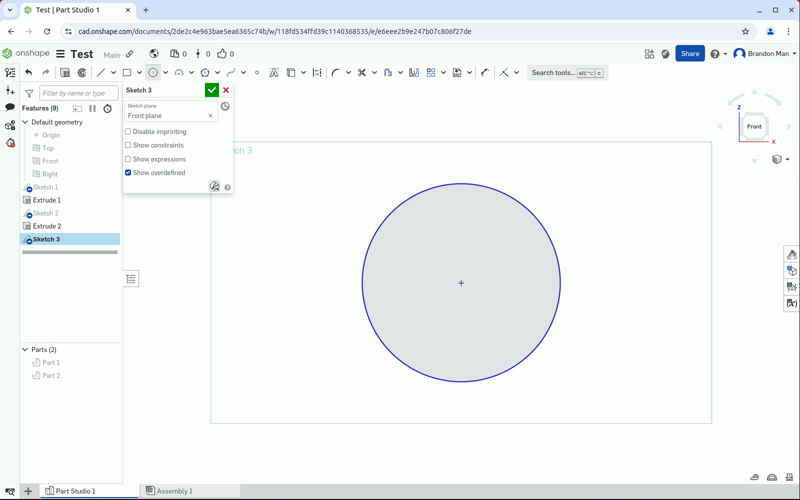
key_up(shift)
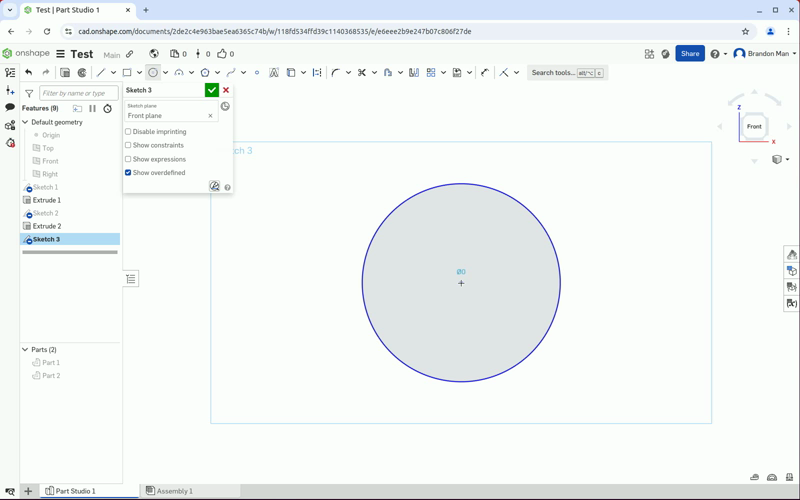
mouse_move(510, 282)
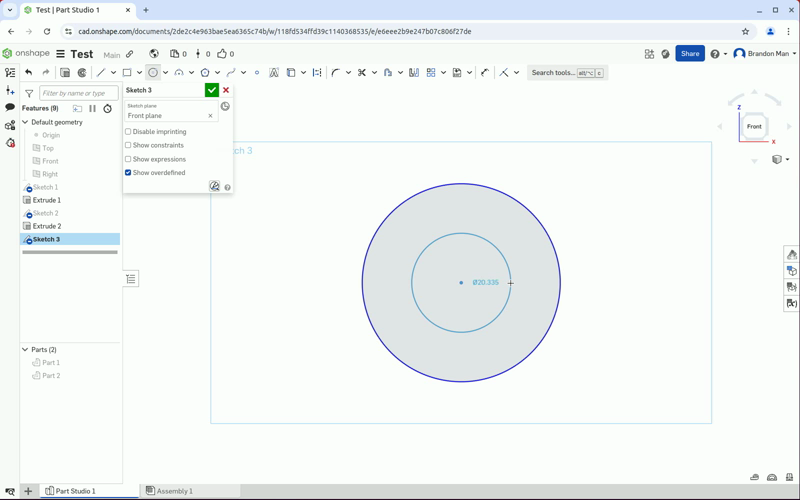
click(510, 282)
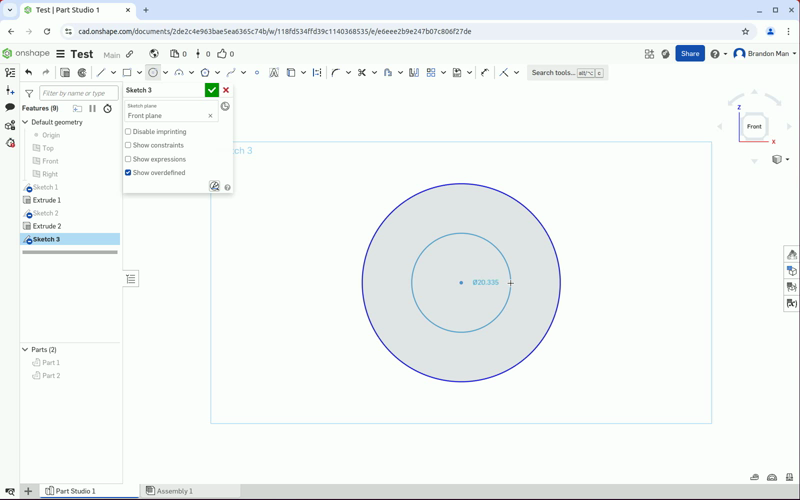
key(esc)
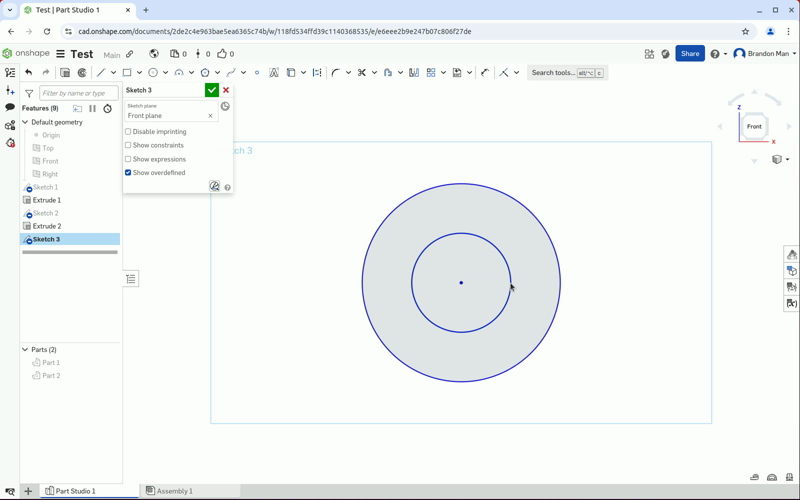
mouse_move(469, 217)
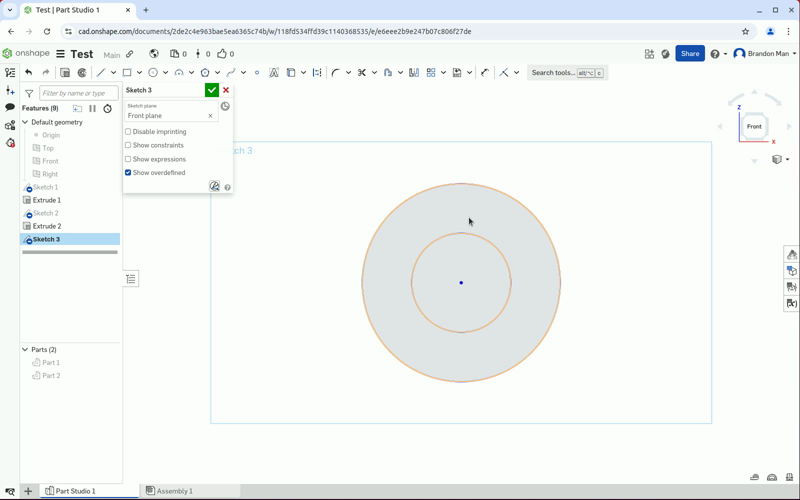
click(469, 217)
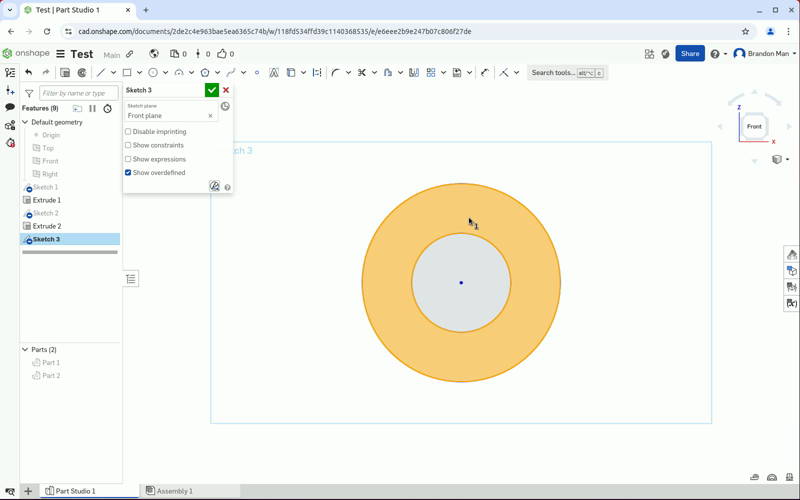
mouse_move(73, 352)
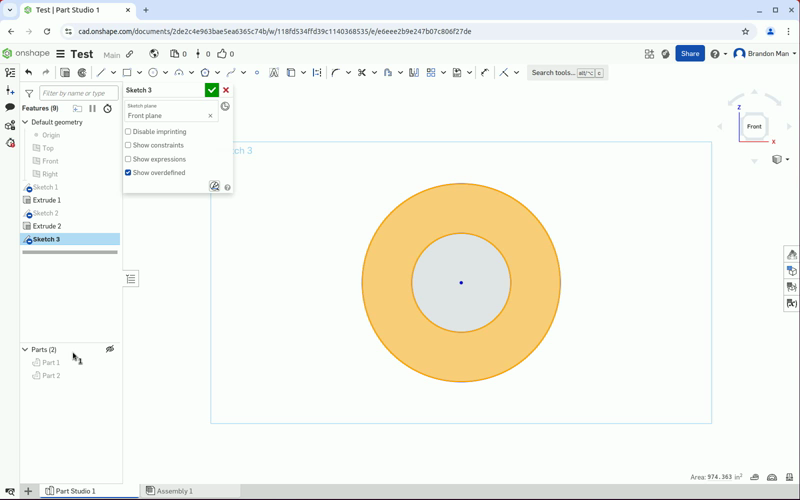
key(shift+y)
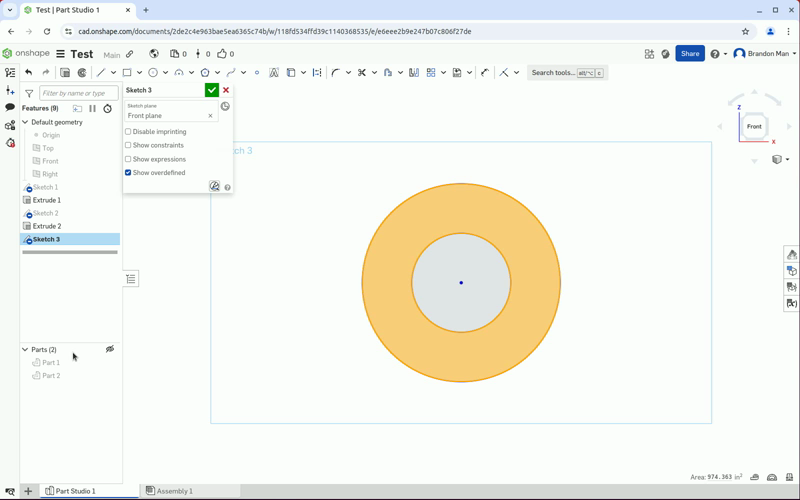
key(shift+e)
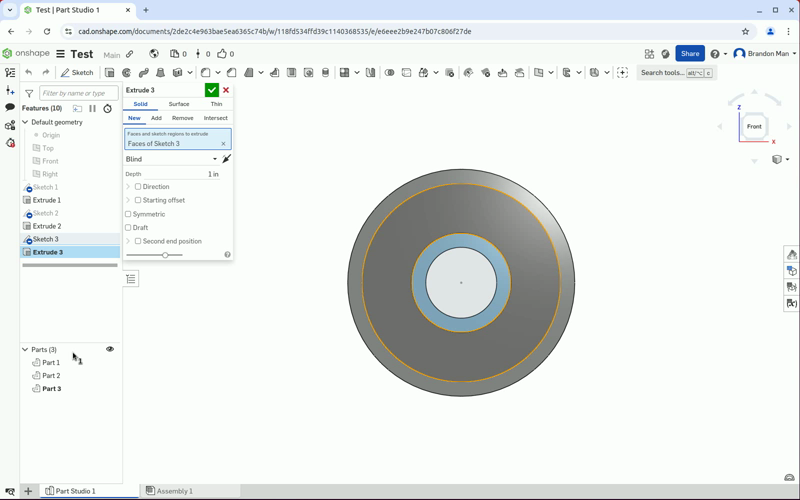
mouse_move(143, 106)
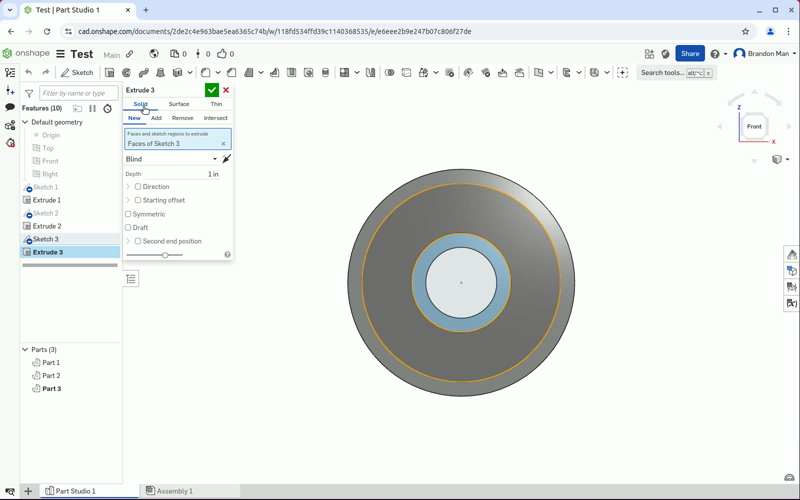
click(143, 106)
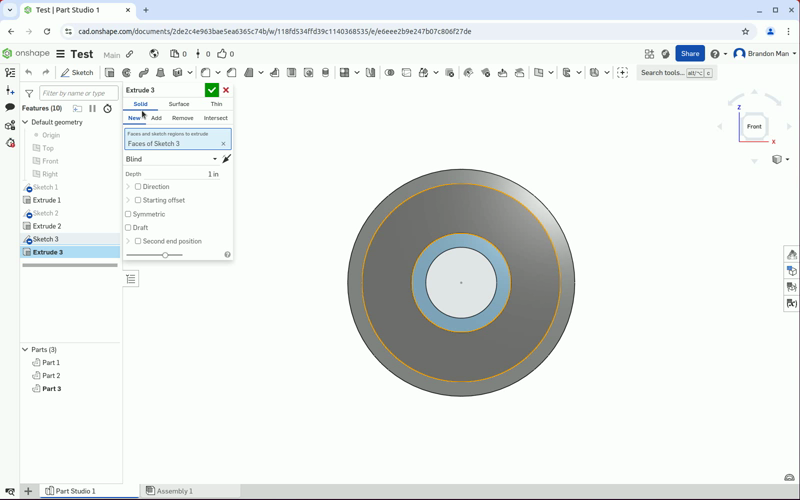
mouse_move(137, 120)
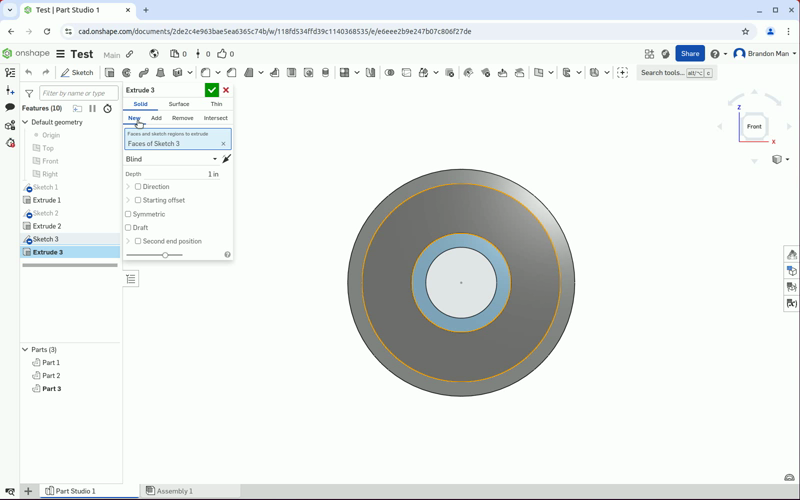
click(137, 120)
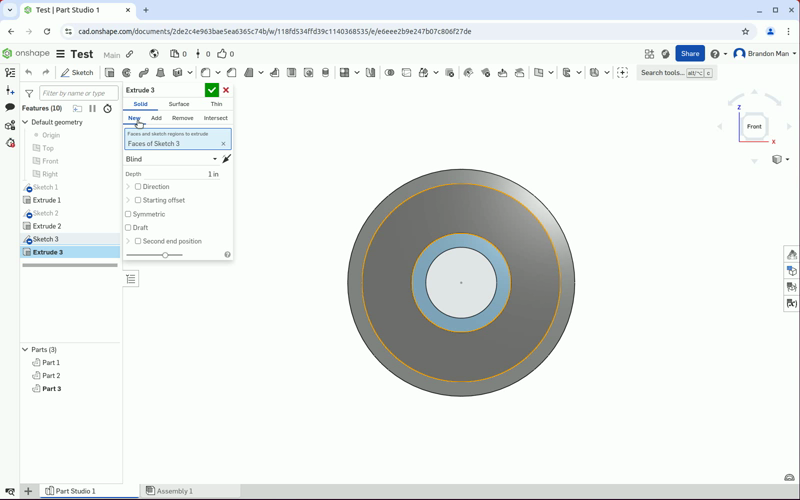
key(tab, 4)
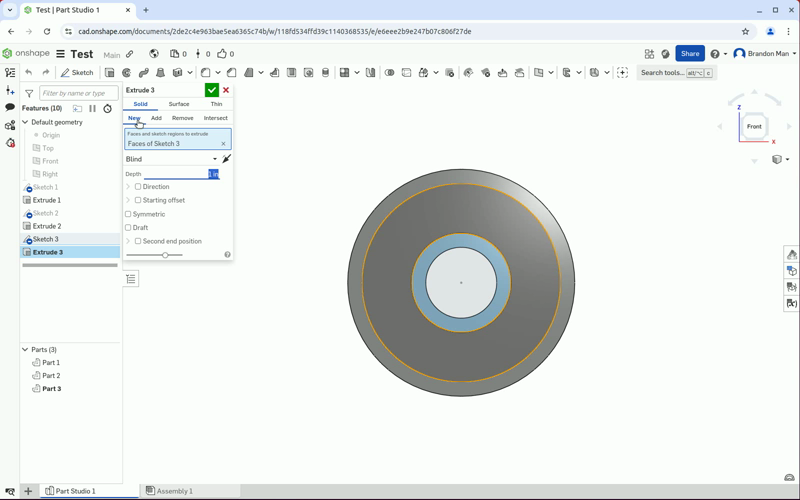
text(11.554)
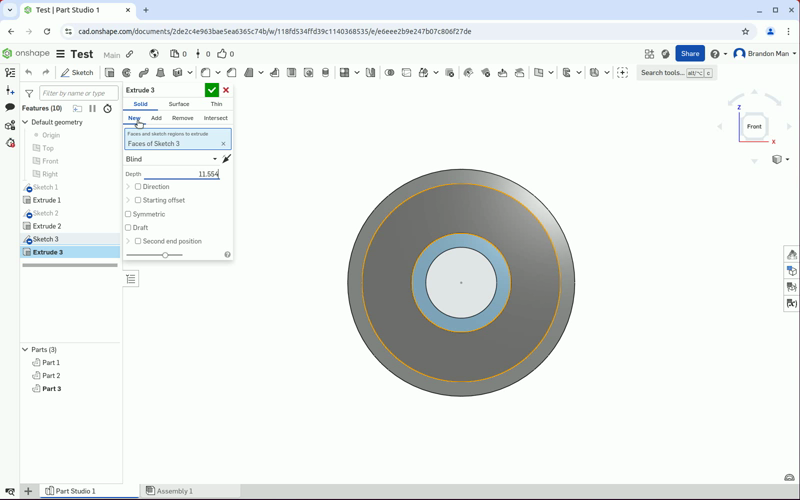
key(tab, 3)
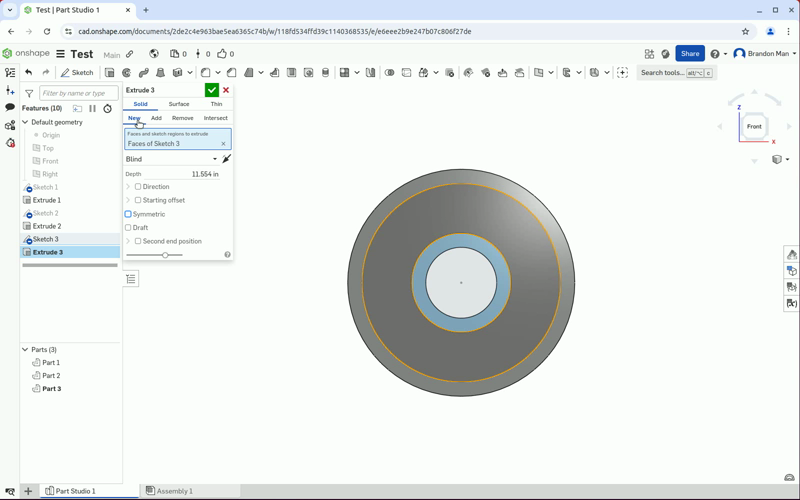
key(space)
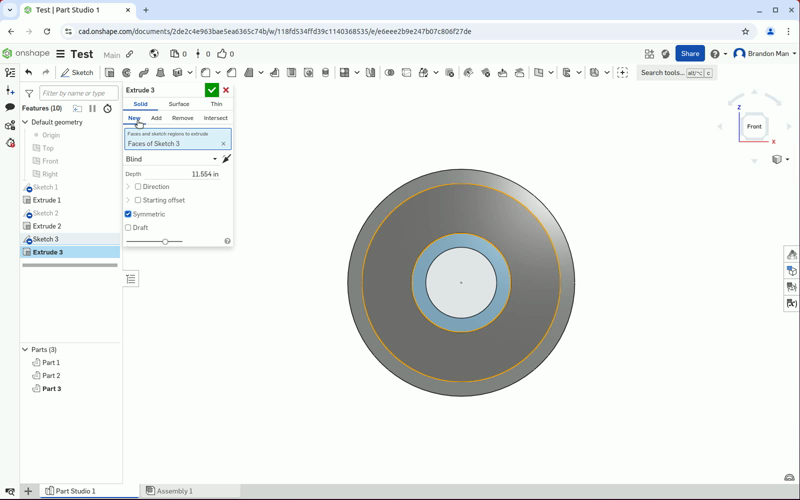
key(enter)
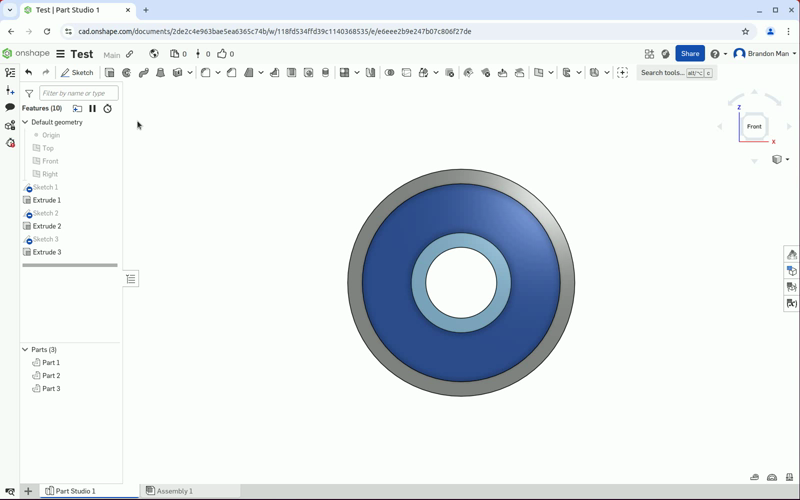
key(shift+h)
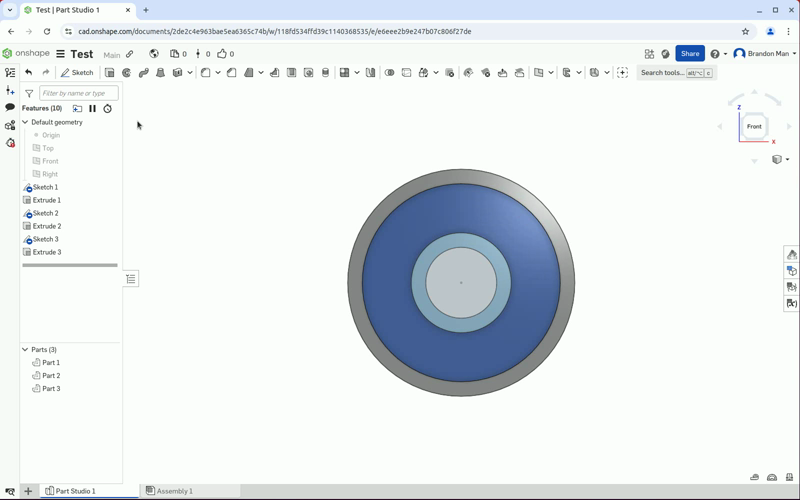
key(shift+h)
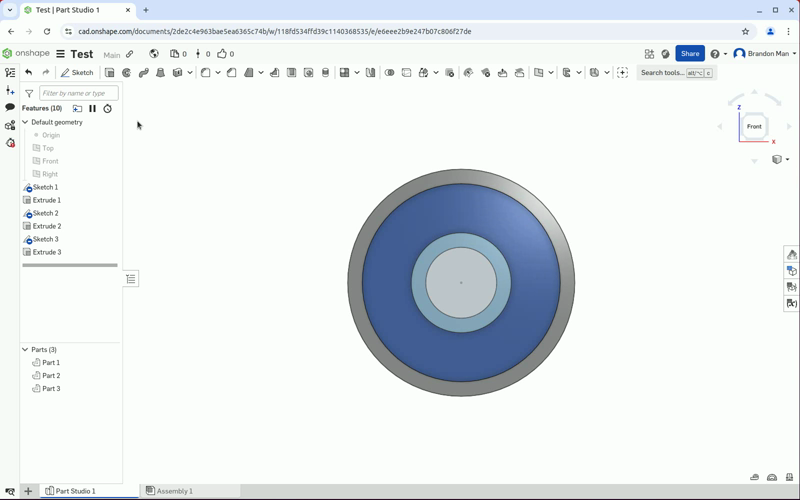
key(shift+7)
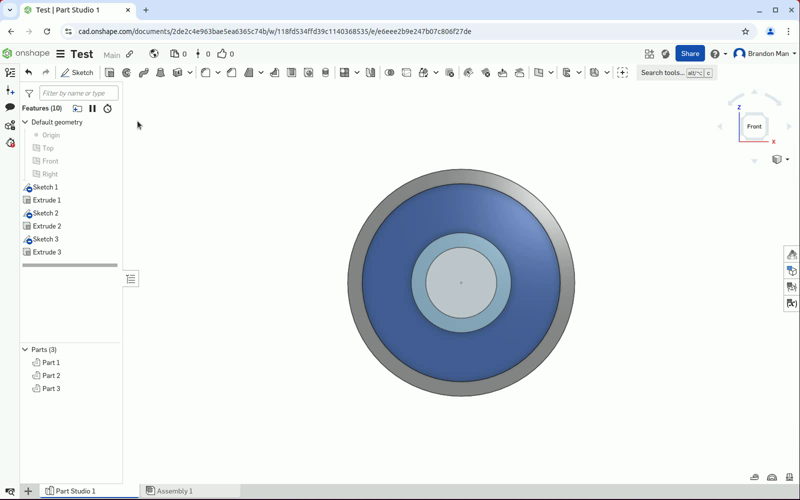
key(left, 2)
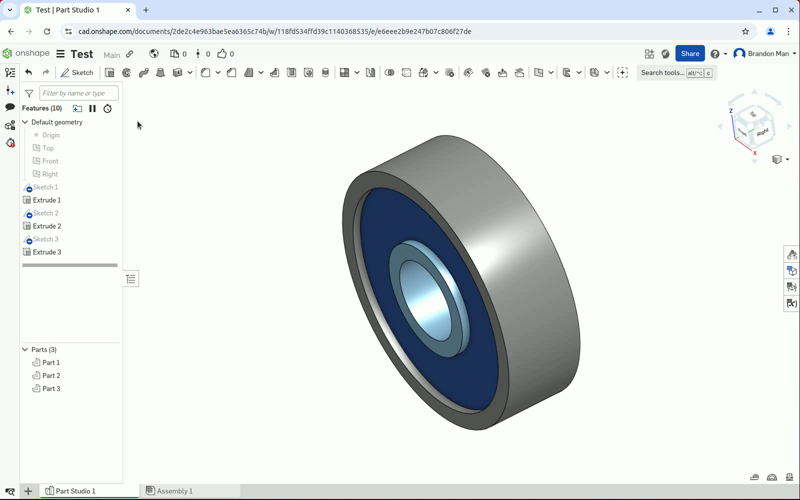
key(down, 2)
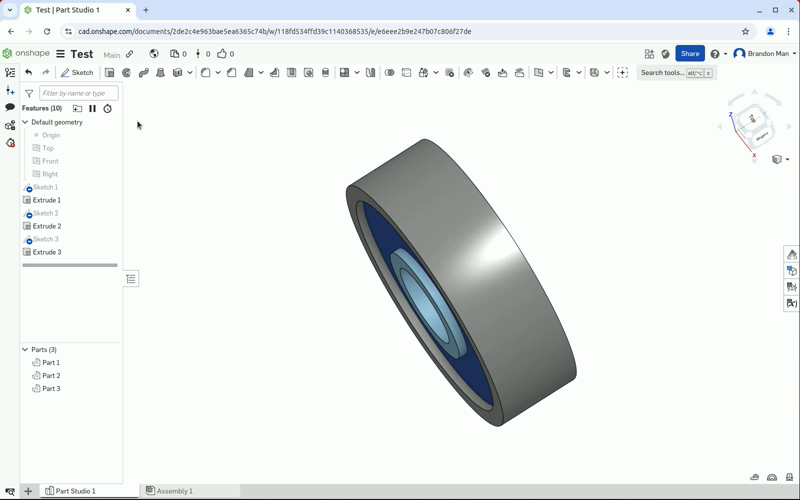
key(up, 2)
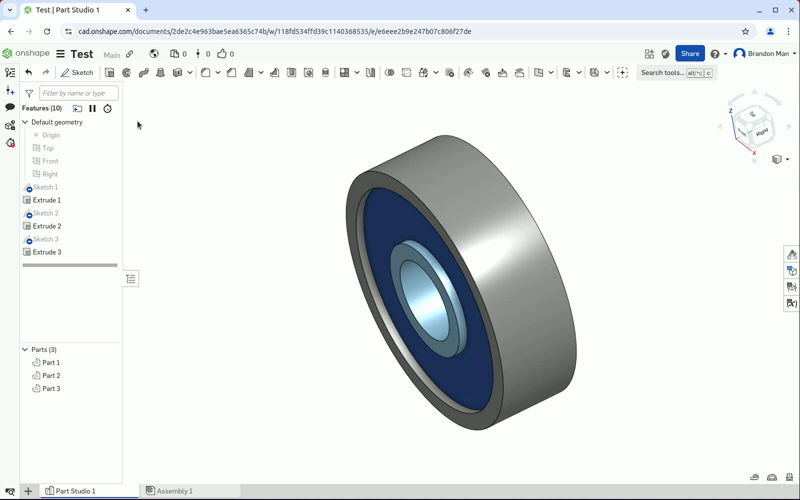
key(right, 2)
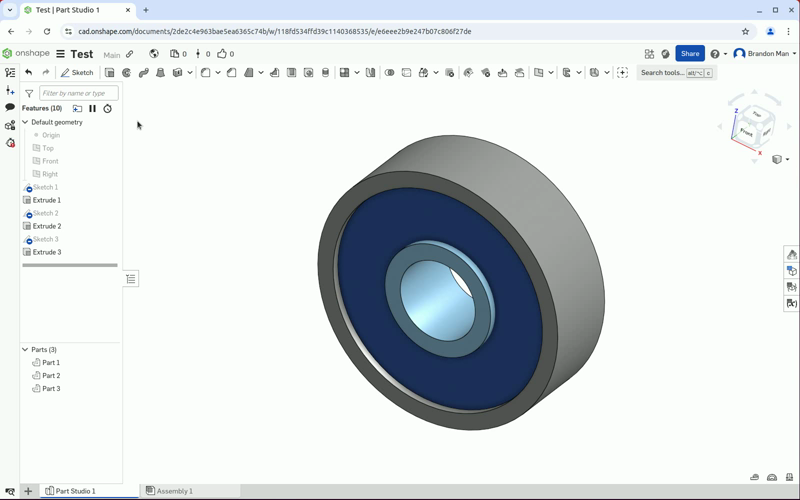
mouse_move(73, 189)
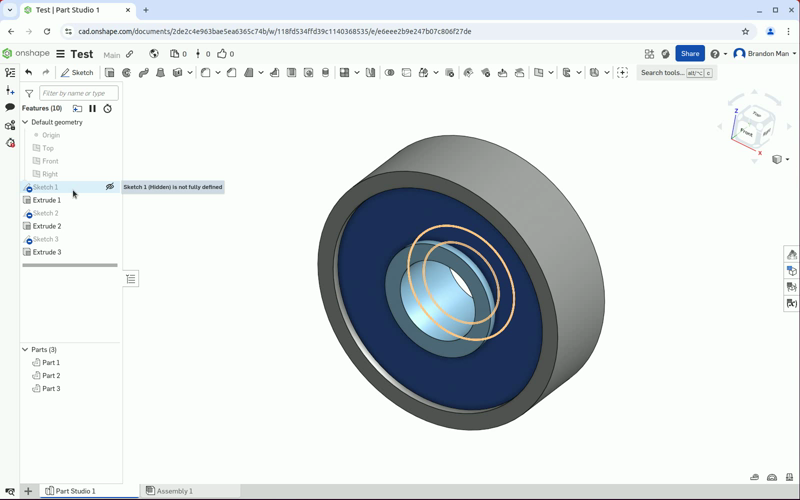
click(73, 189)